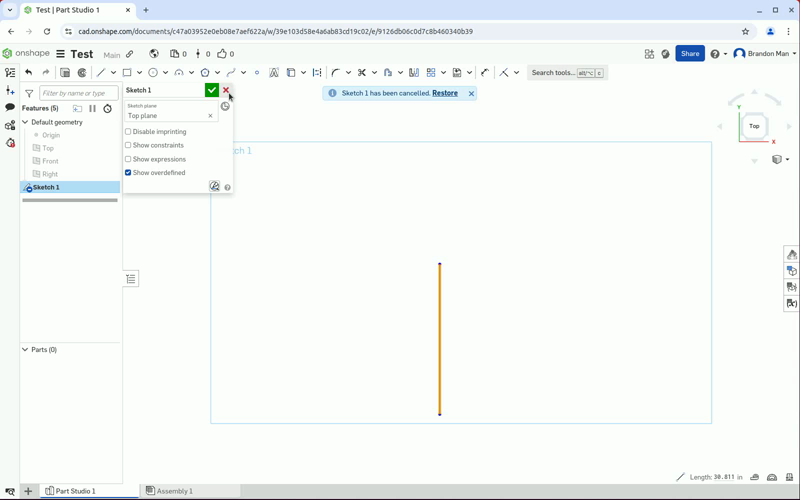
key(shift+h)
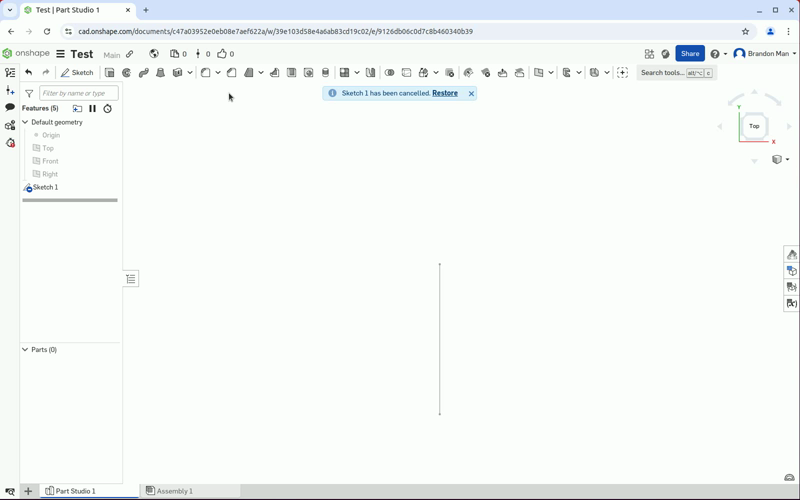
mouse_move(73, 352)
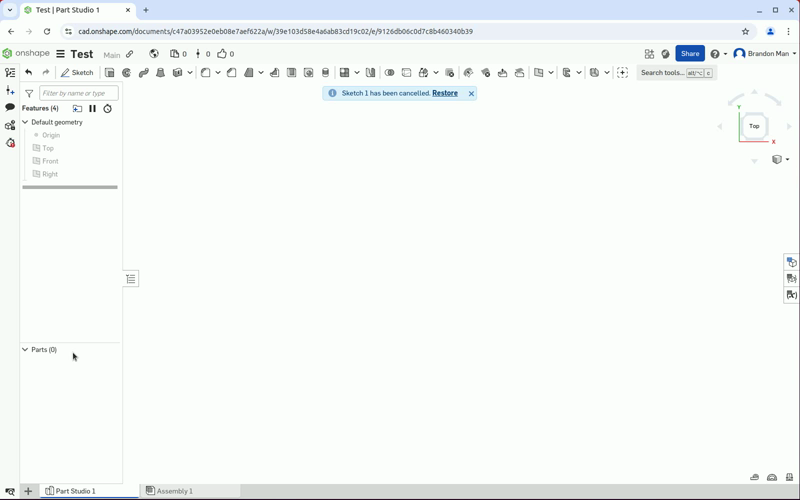
key(y)
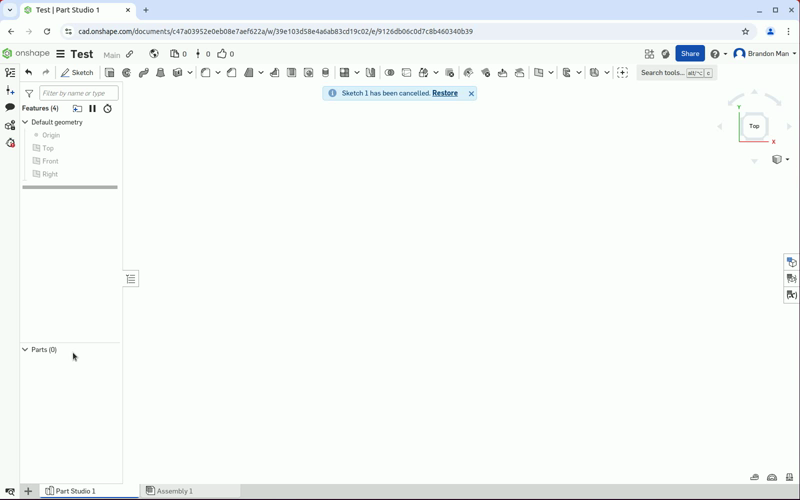
key(shift+p)
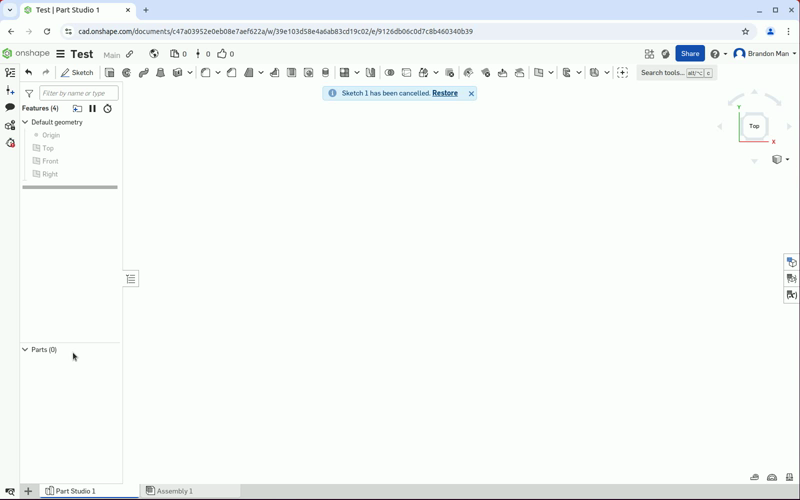
key(space)
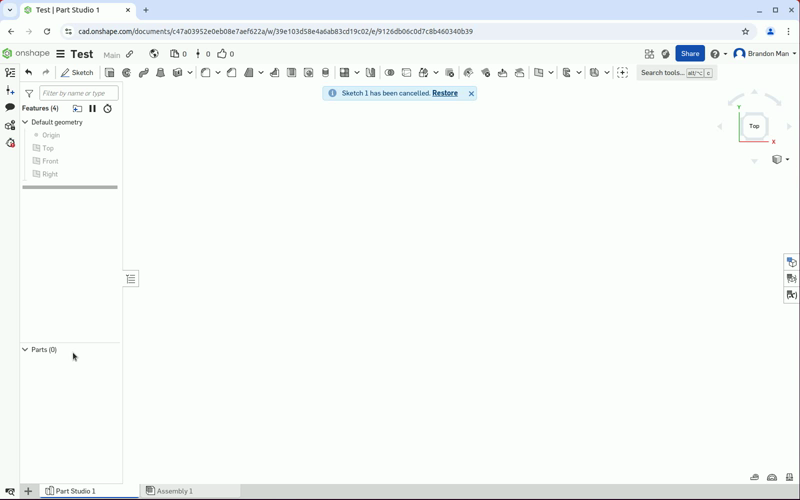
key_down(shift)
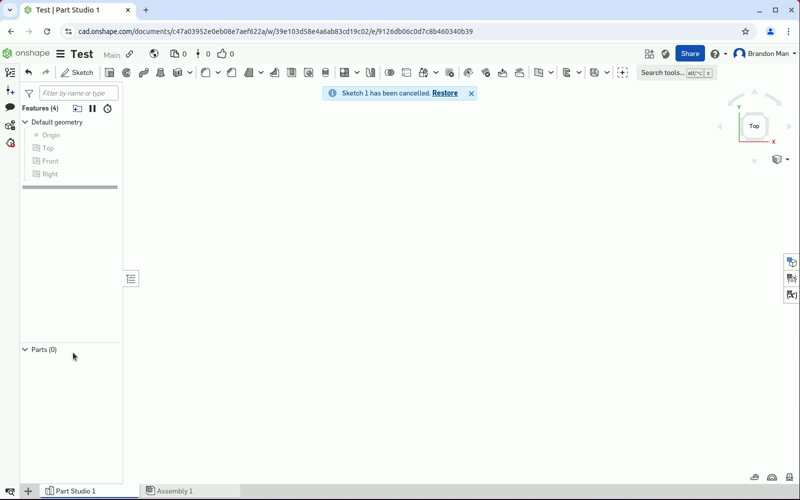
key(up)
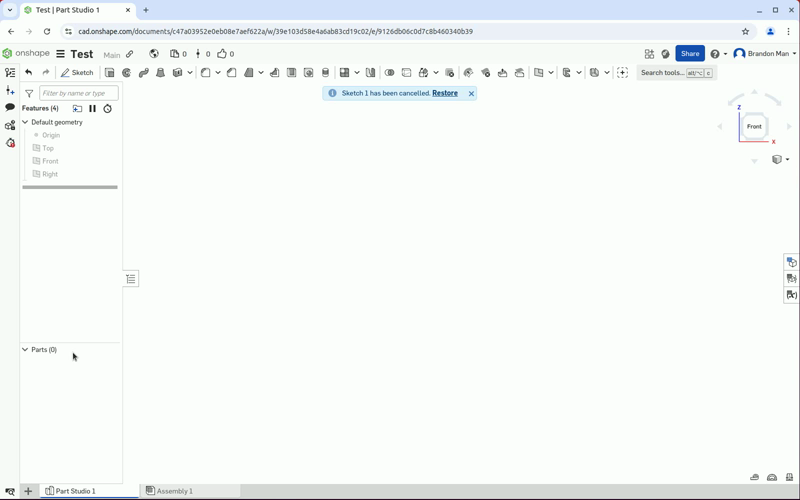
key_up(shift)
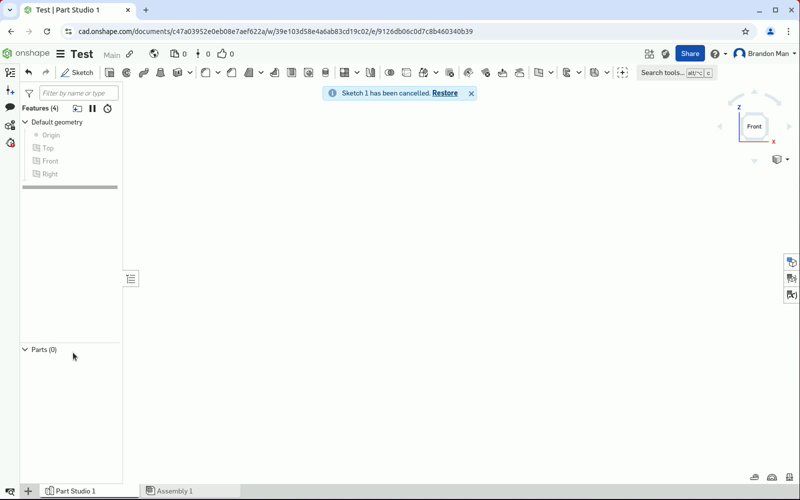
mouse_move(73, 352)
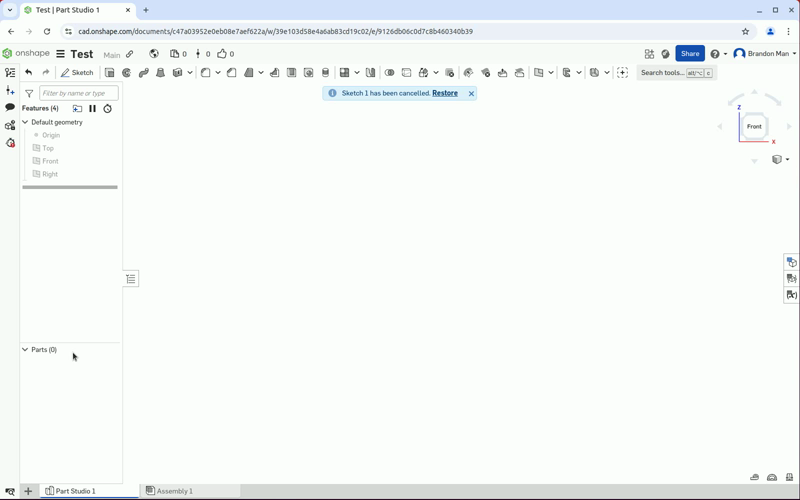
key(shift+y)
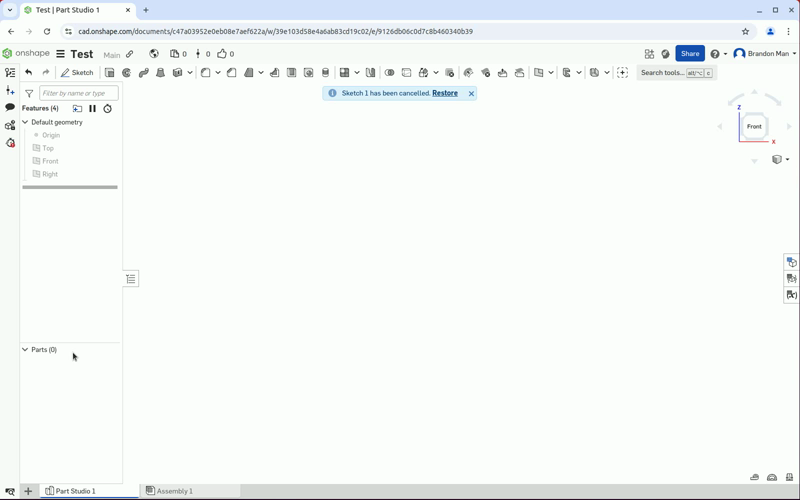
key(shift+s)
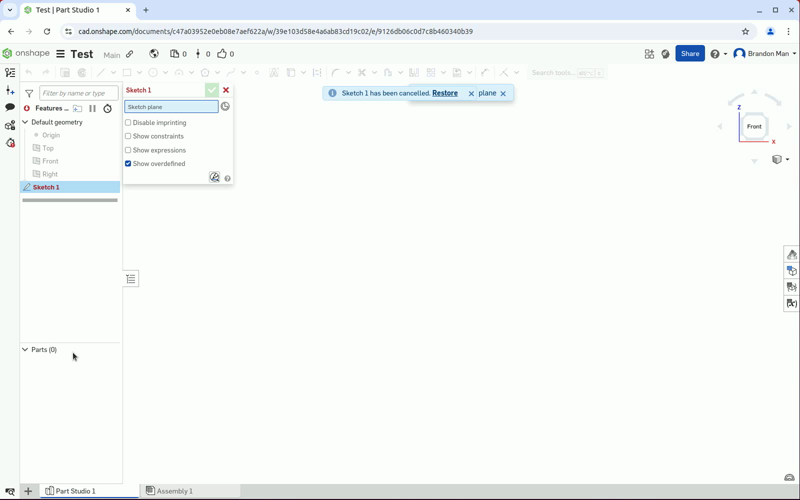
mouse_move(73, 163)
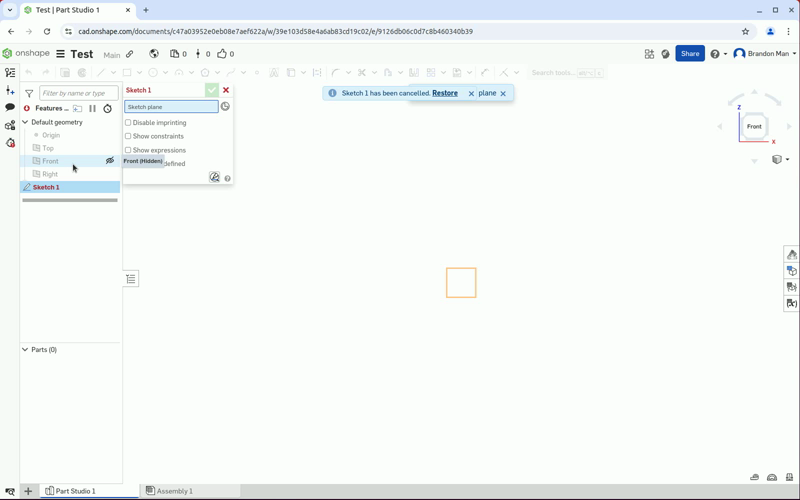
click(73, 163)
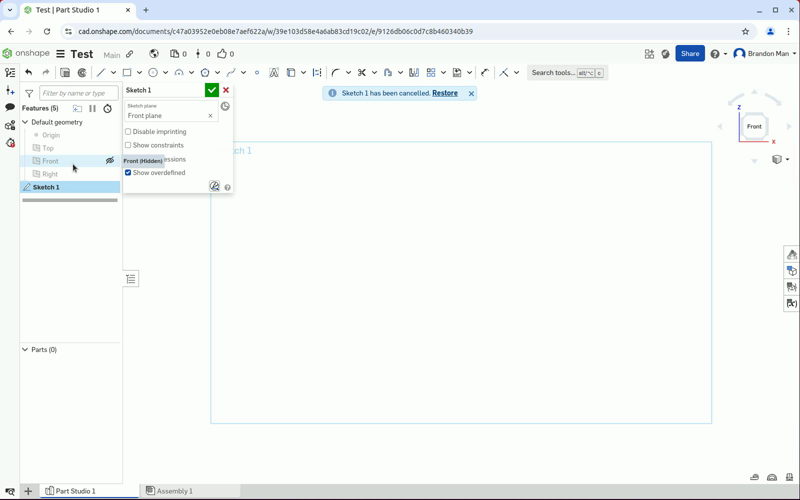
mouse_move(73, 352)
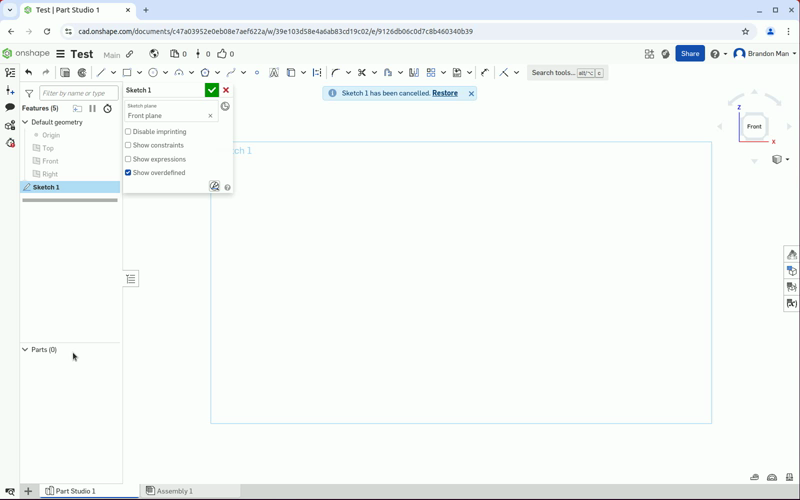
key(y)
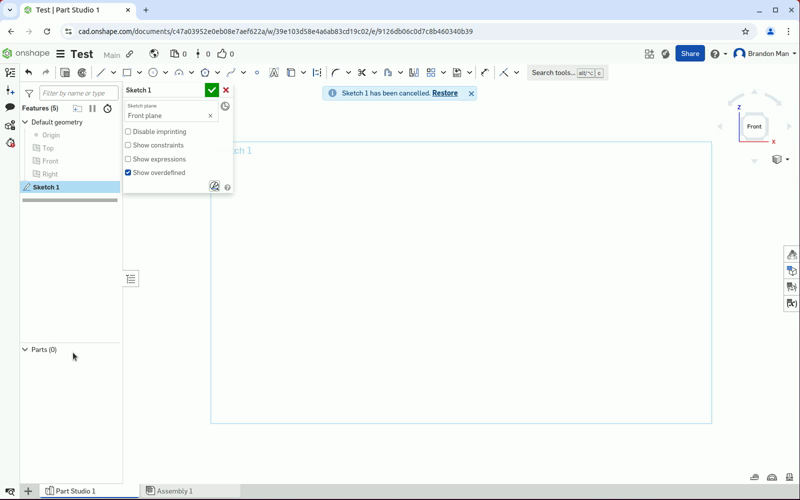
key(l)
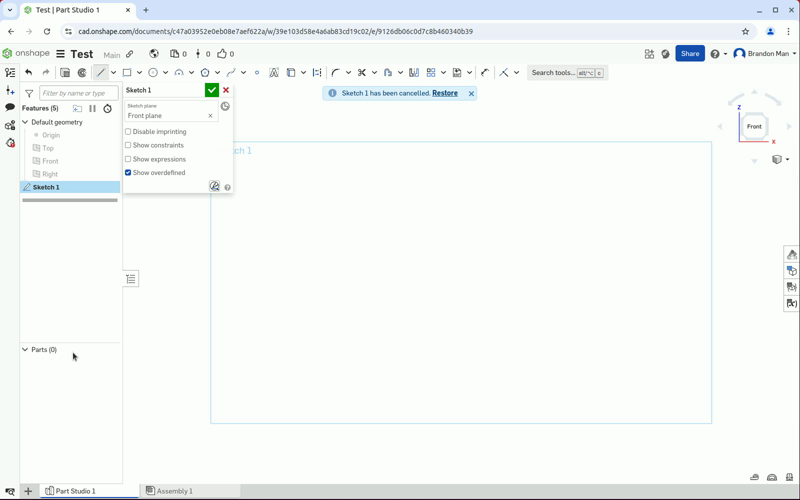
key_down(shift)
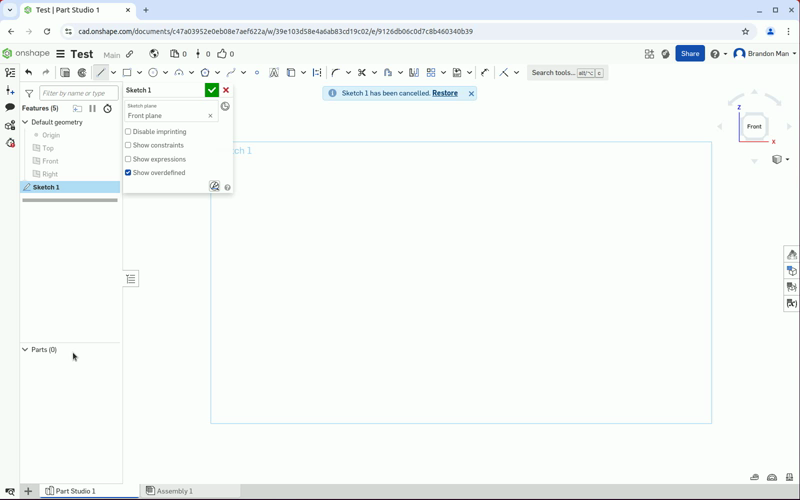
mouse_move(460, 282)
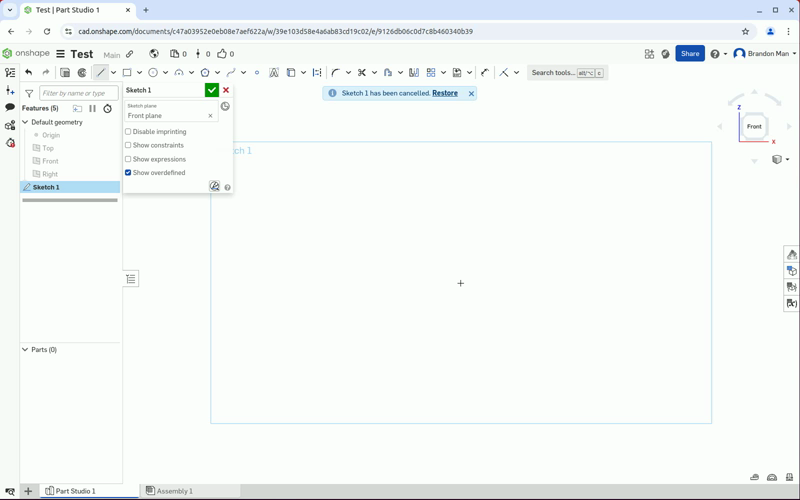
click(460, 282)
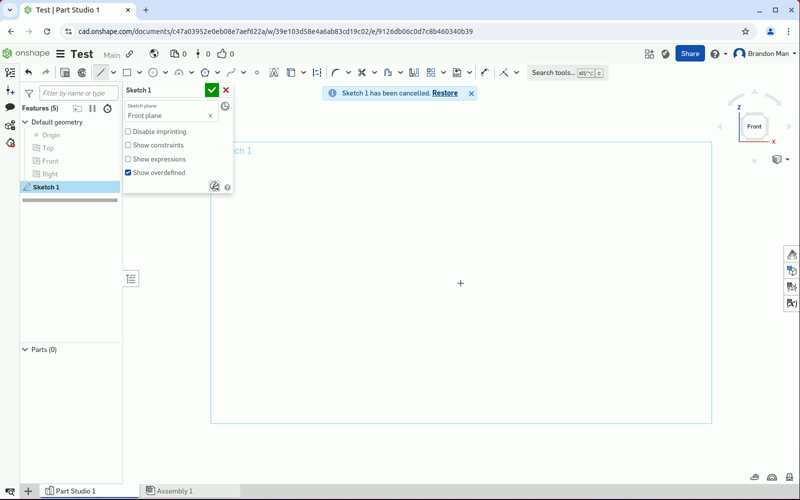
key_up(shift)
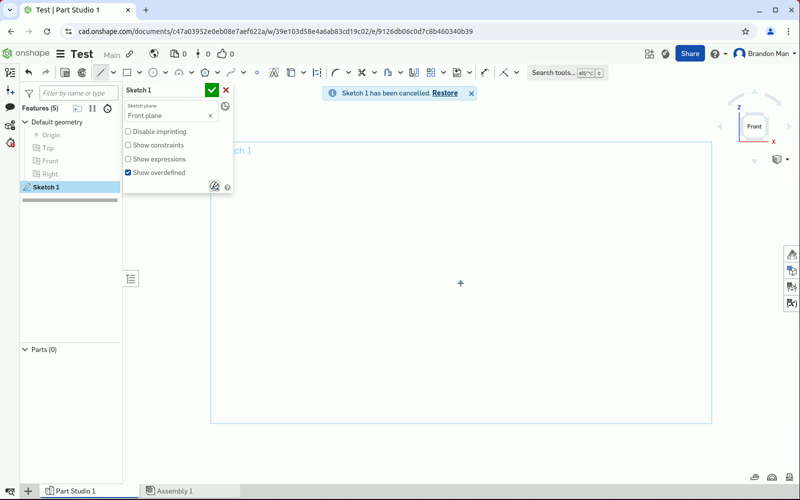
key_down(shift)
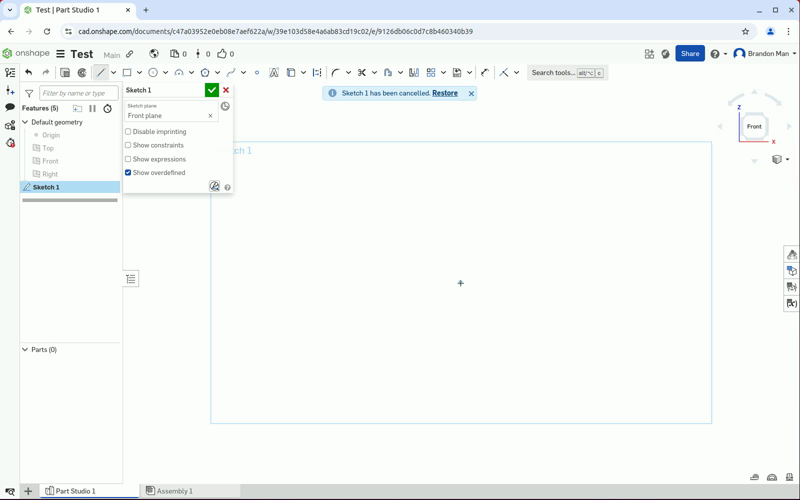
mouse_move(490, 282)
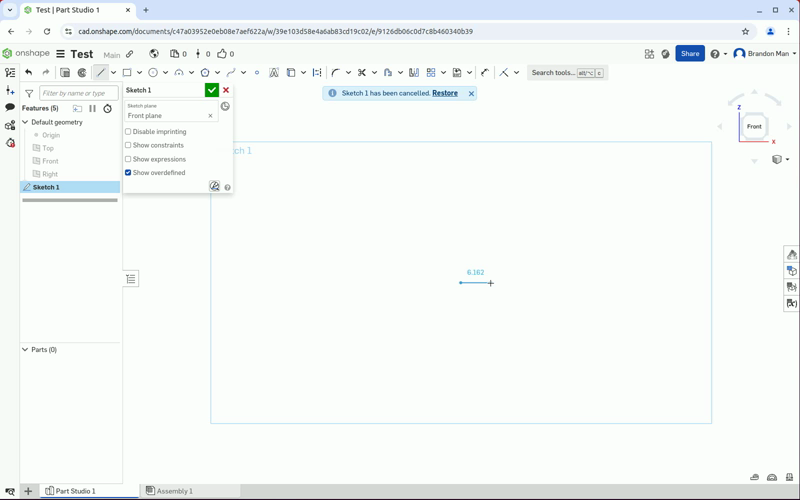
mouse_move(484, 282)
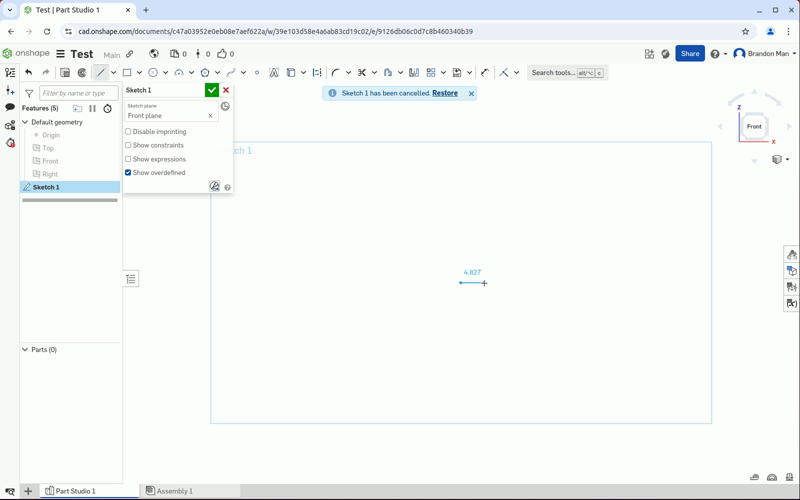
click(484, 282)
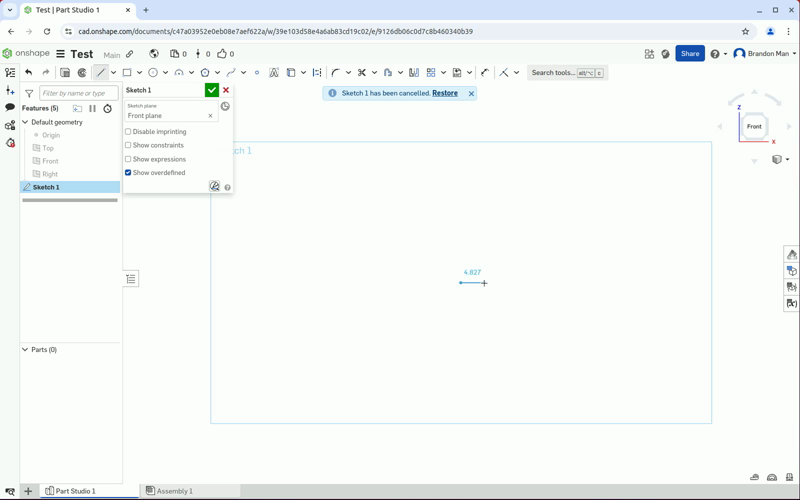
key_up(shift)
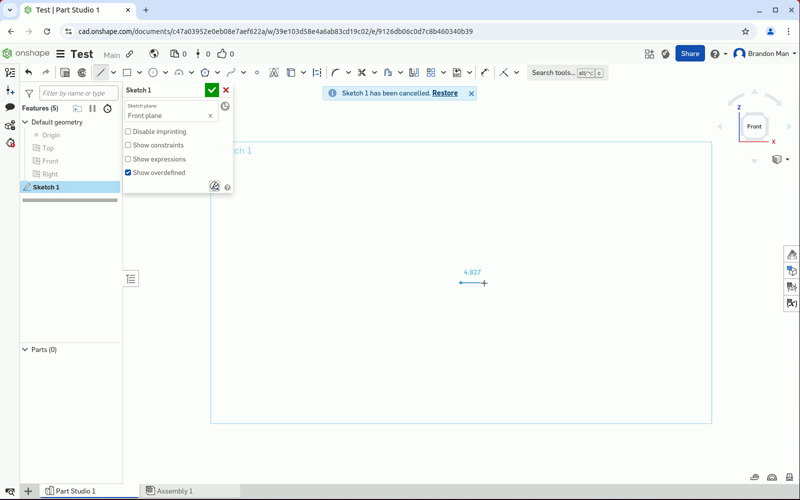
key_down(shift)
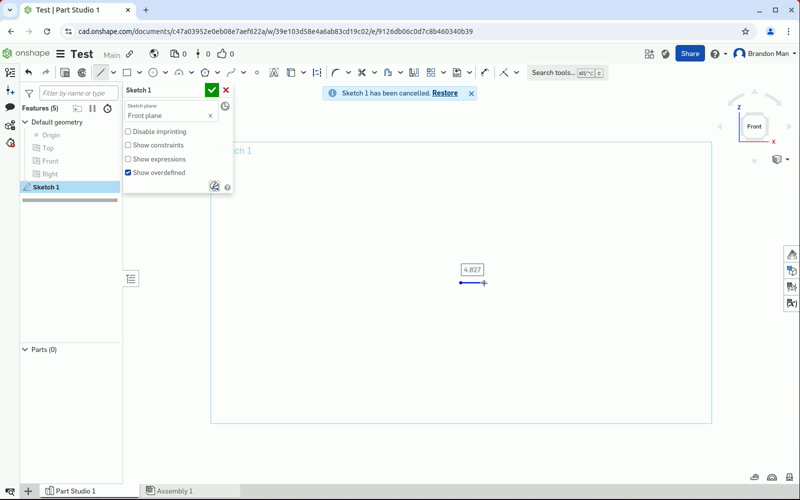
mouse_move(484, 222)
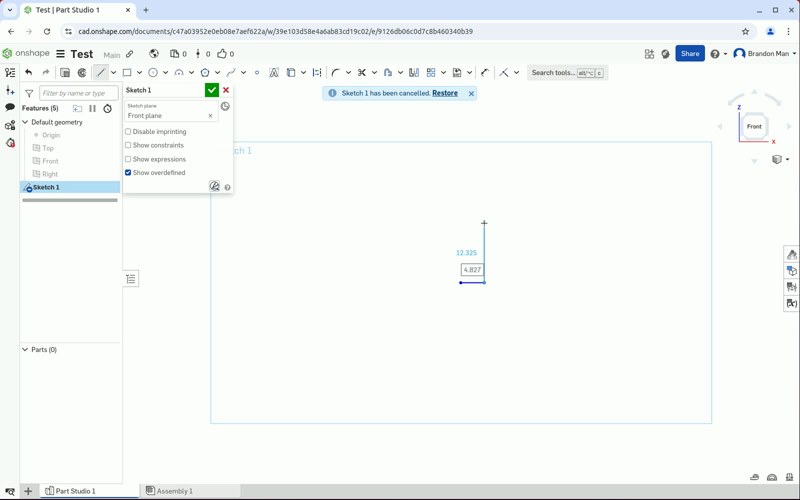
click(484, 222)
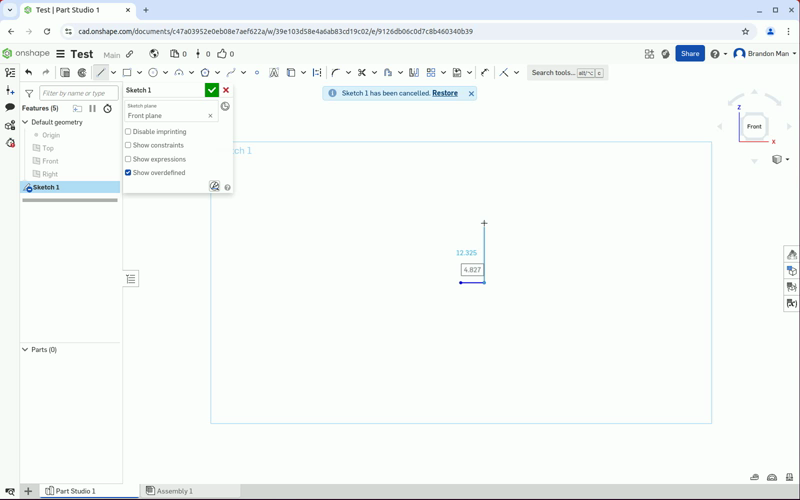
key_up(shift)
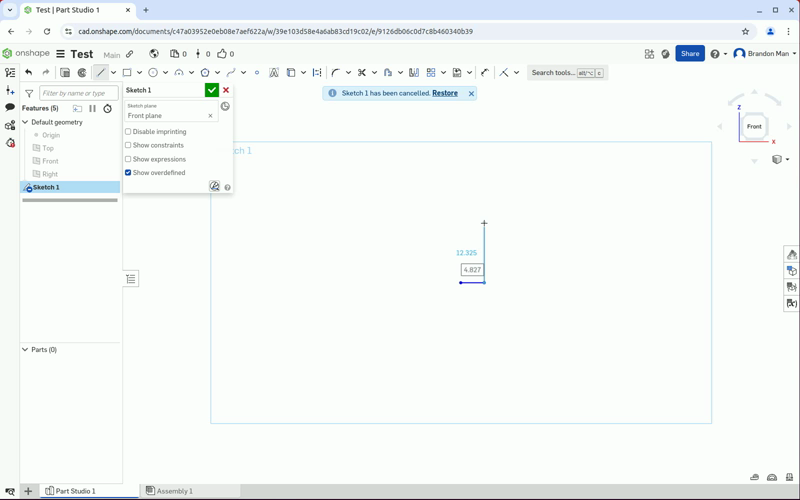
key_down(shift)
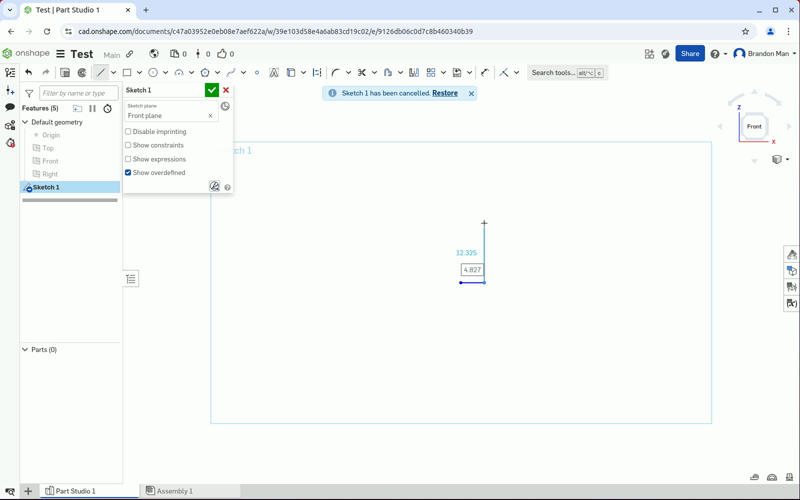
mouse_move(514, 222)
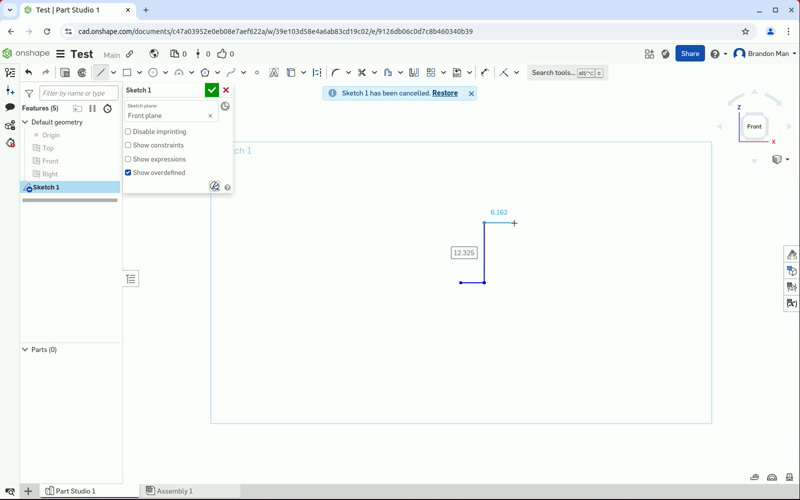
mouse_move(460, 222)
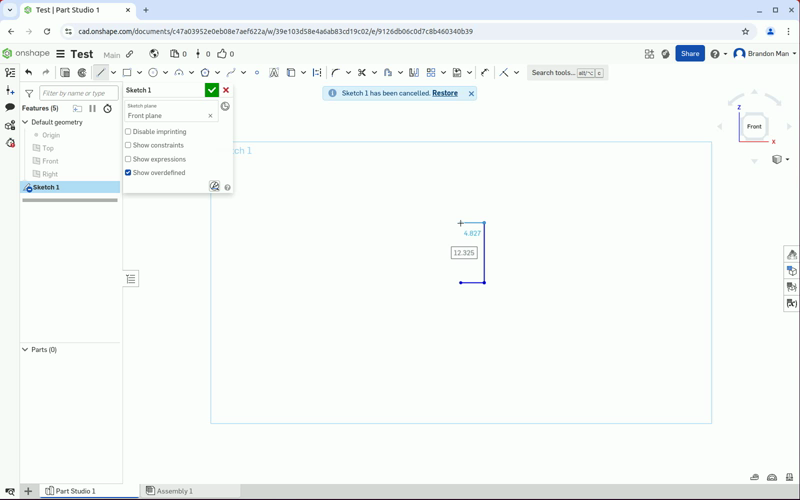
click(460, 222)
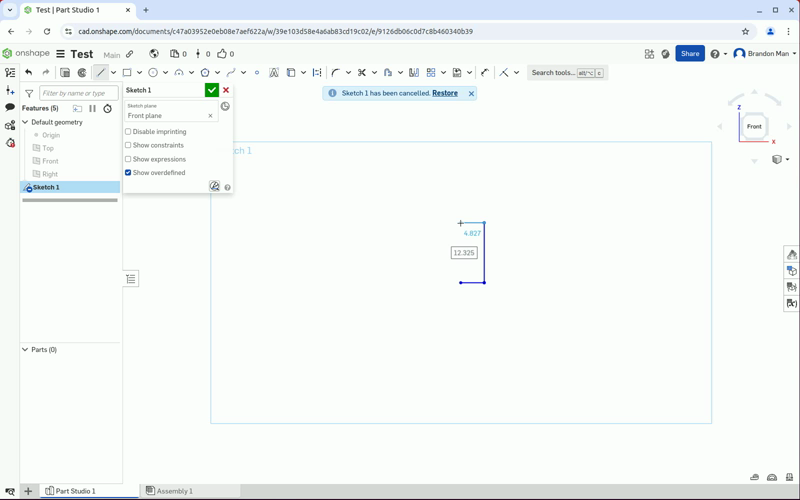
key_up(shift)
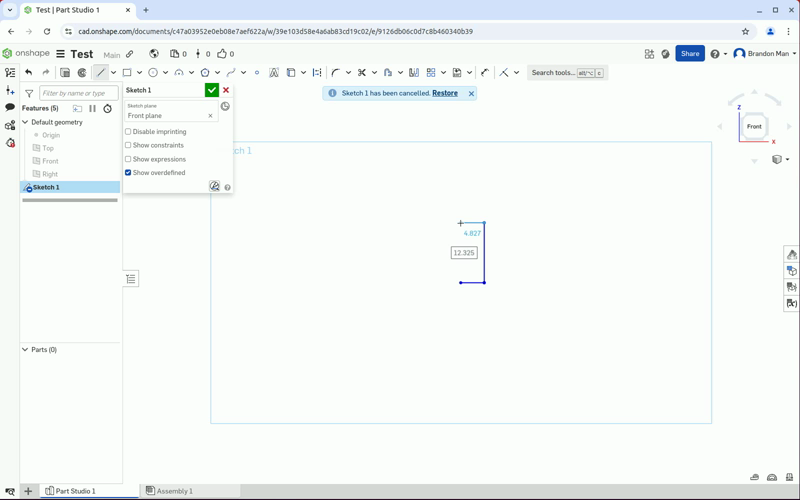
key_down(shift)
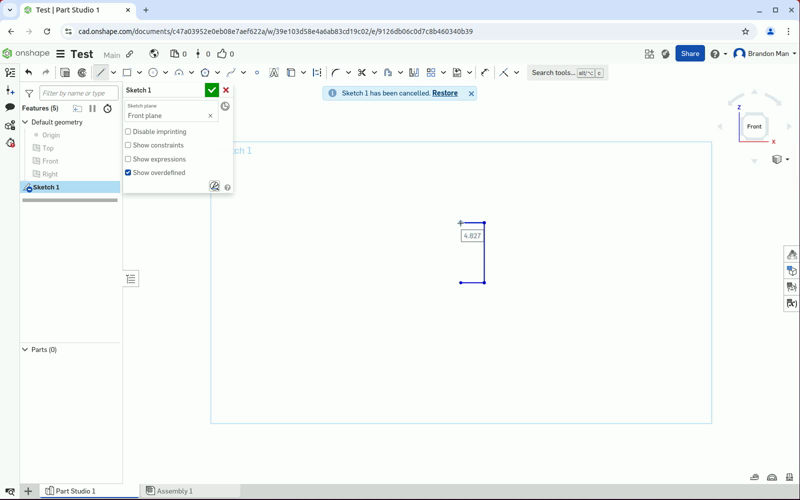
mouse_move(460, 282)
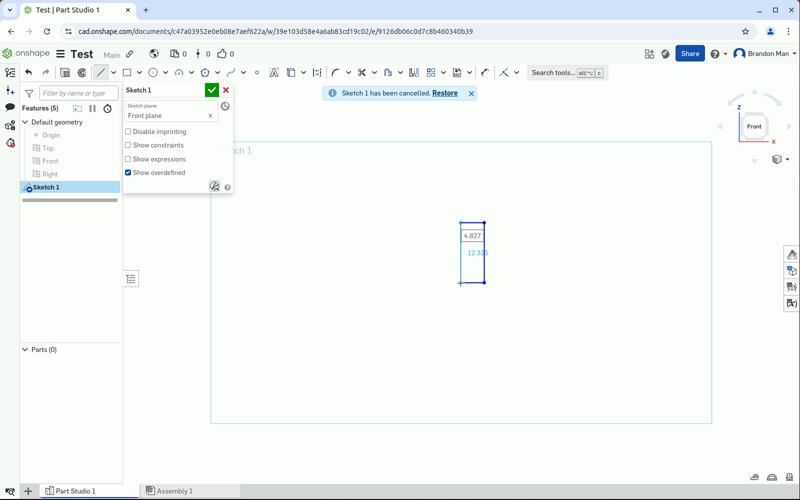
key_up(shift)
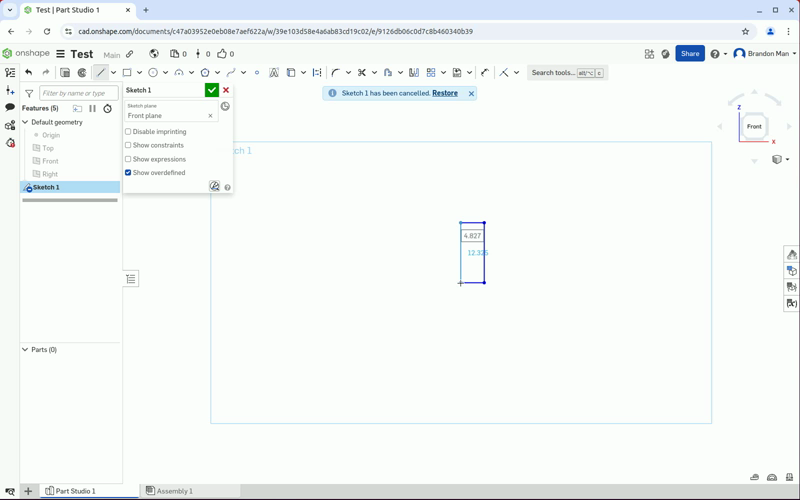
click(460, 282)
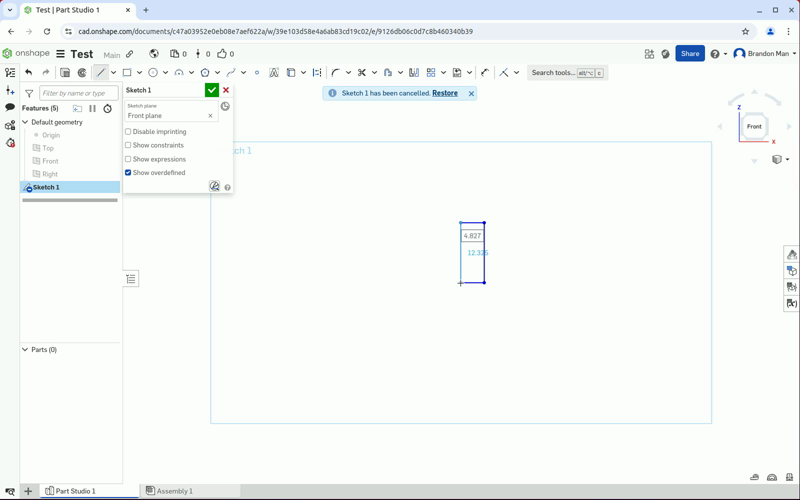
key(esc)
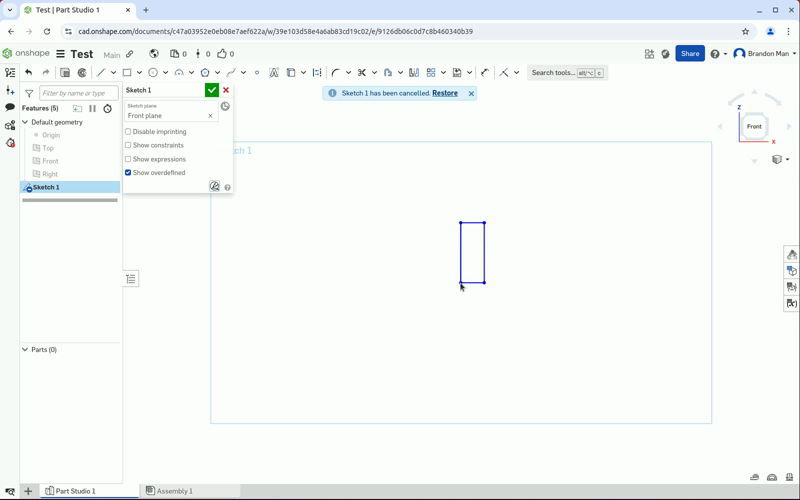
mouse_move(469, 255)
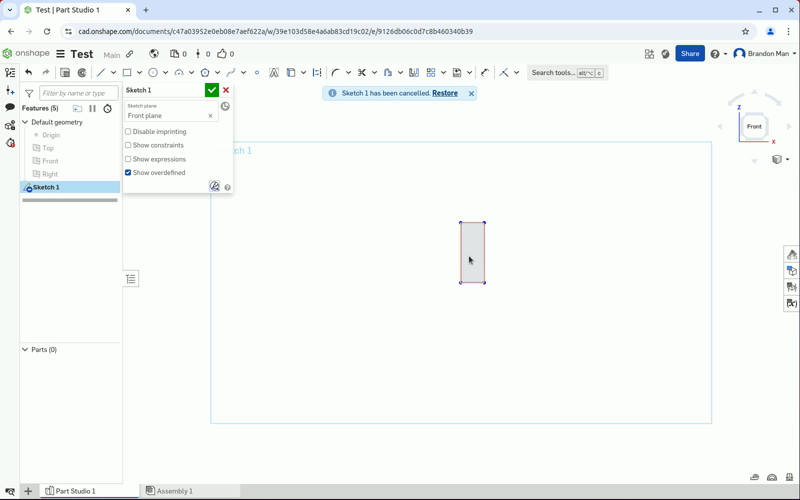
scroll(6)
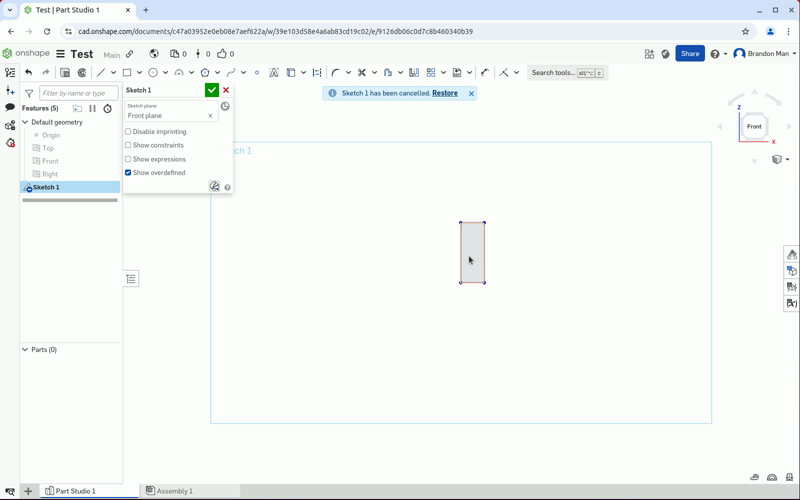
scroll(6)
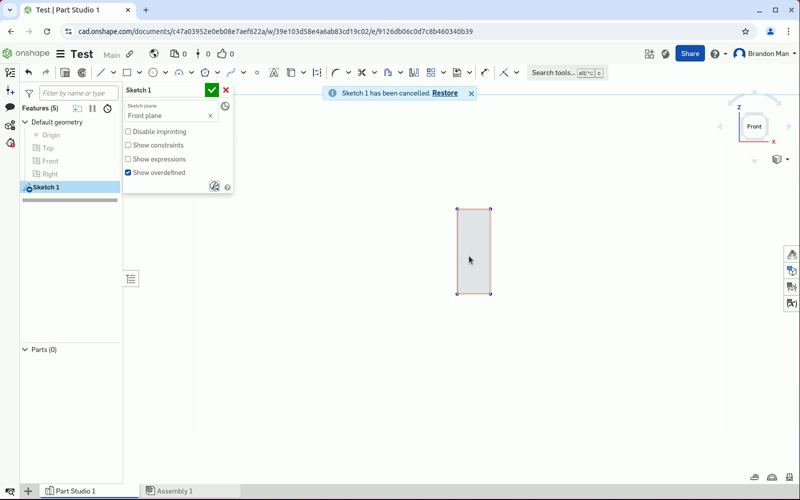
scroll(6)
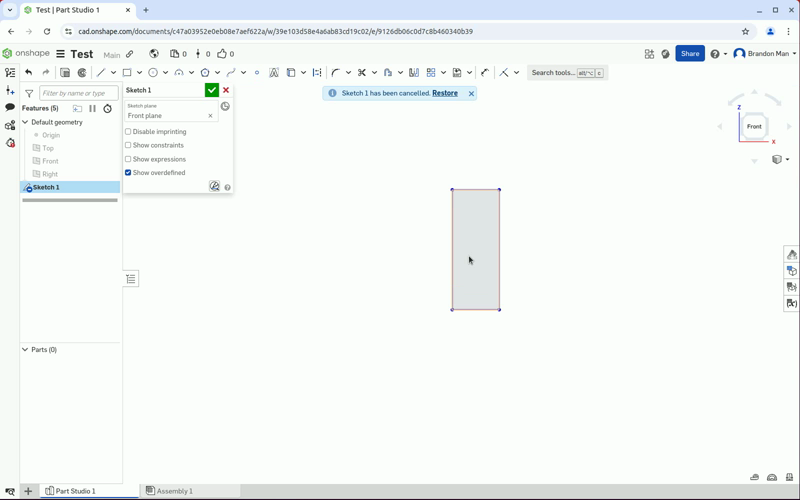
scroll(6)
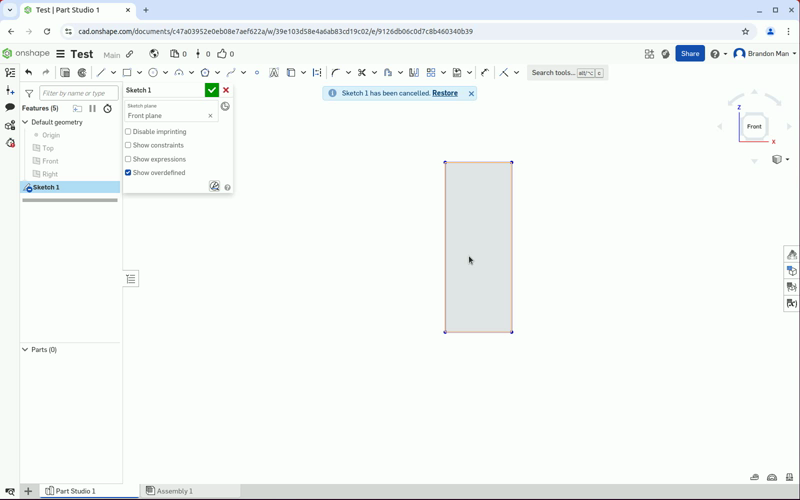
scroll(6)
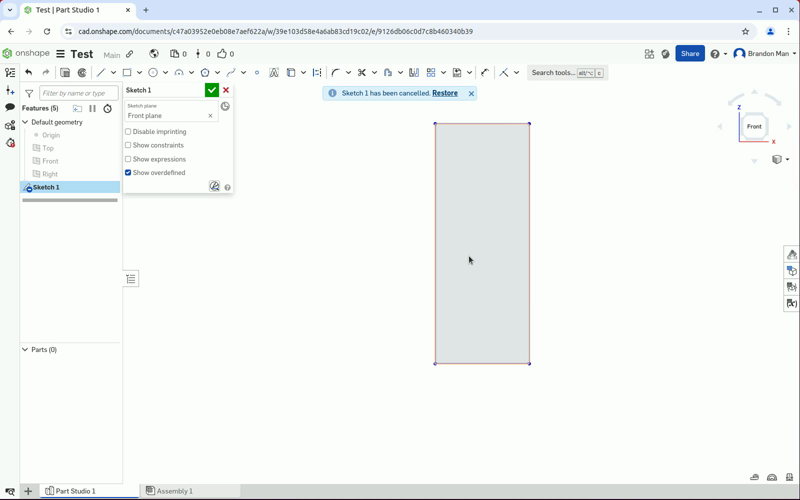
scroll(6)
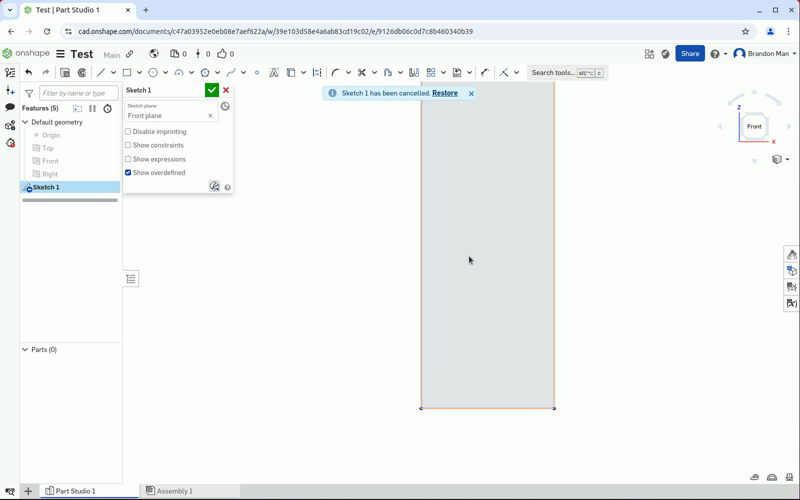
scroll(6)
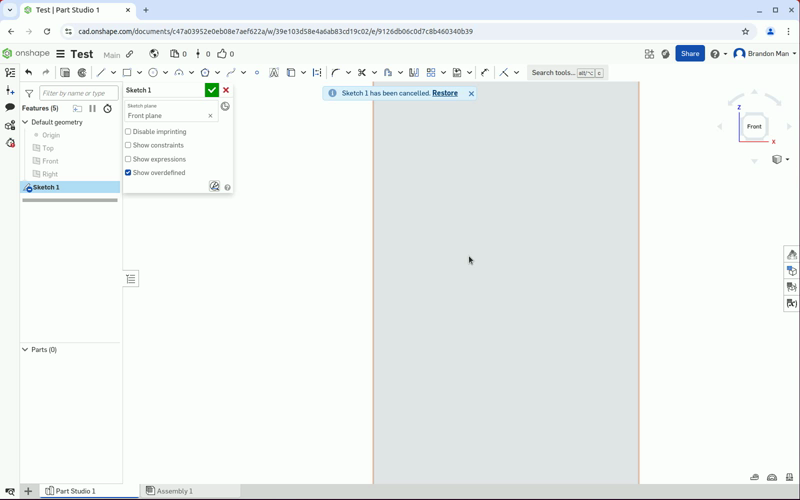
click(469, 255)
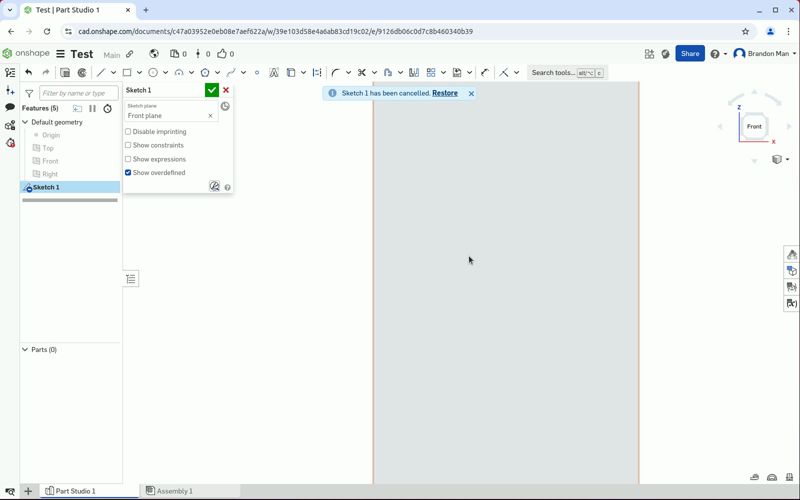
scroll(-6)
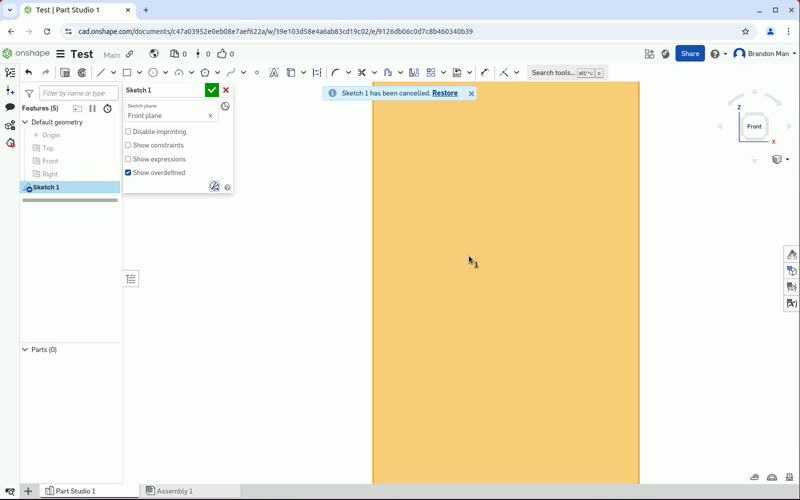
scroll(-6)
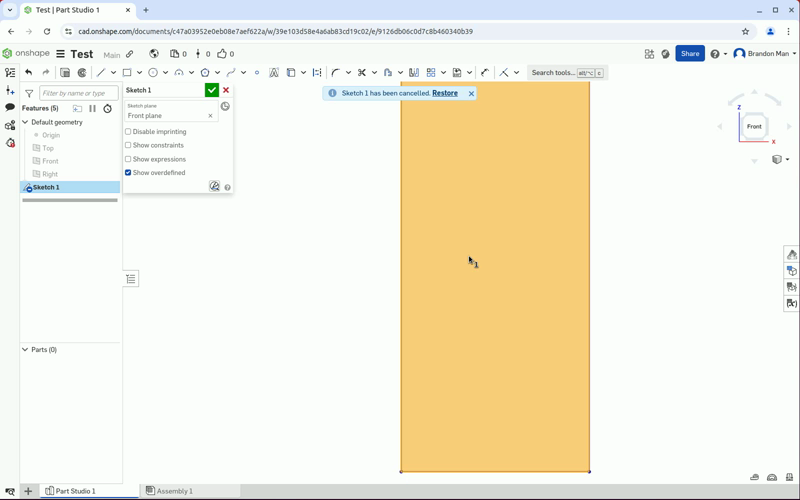
scroll(-6)
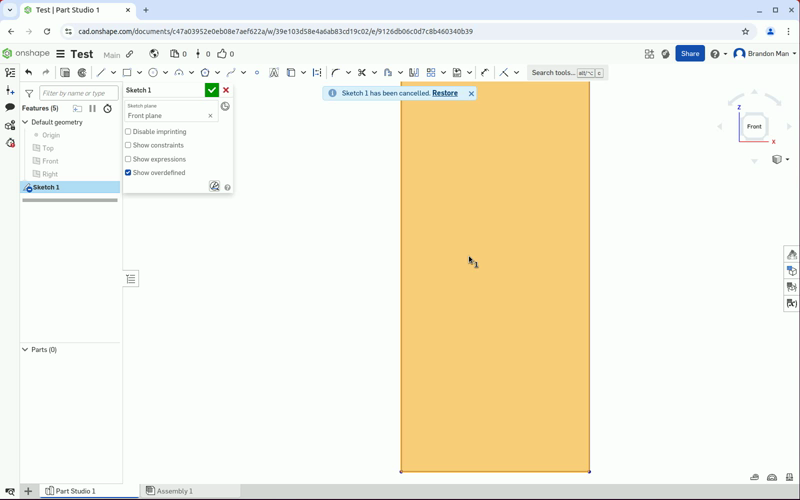
scroll(-6)
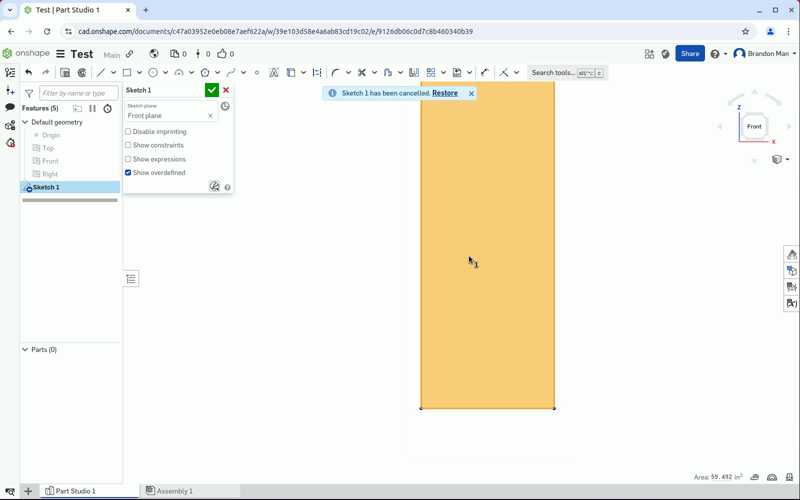
scroll(-6)
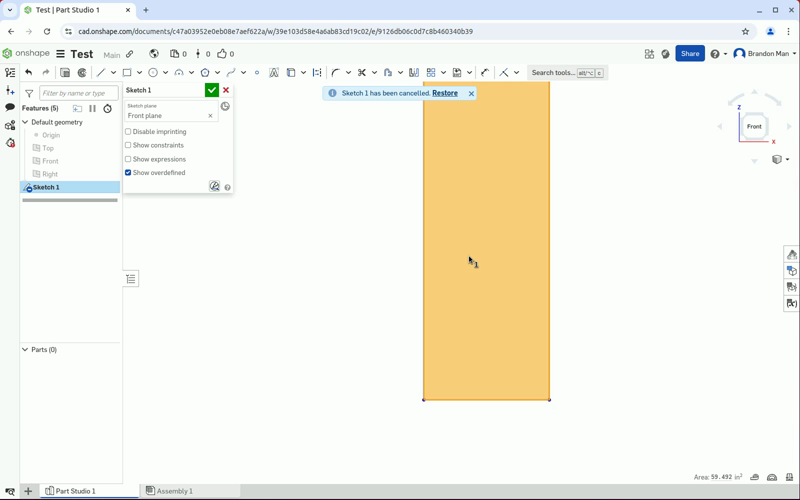
scroll(-6)
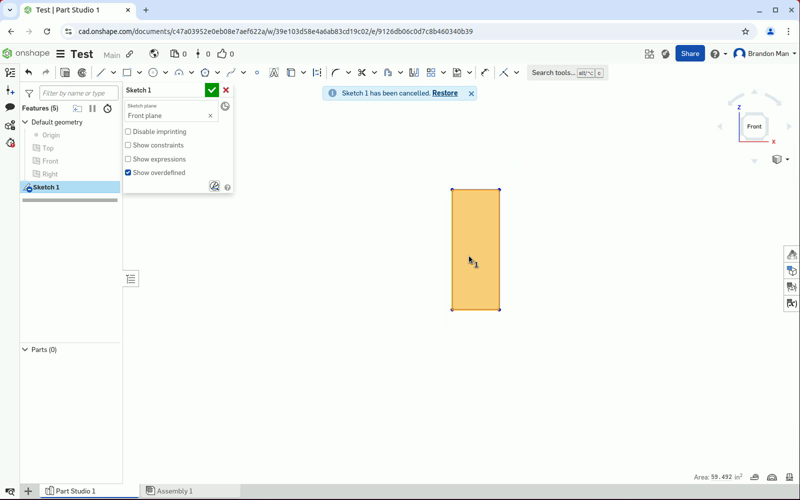
scroll(-6)
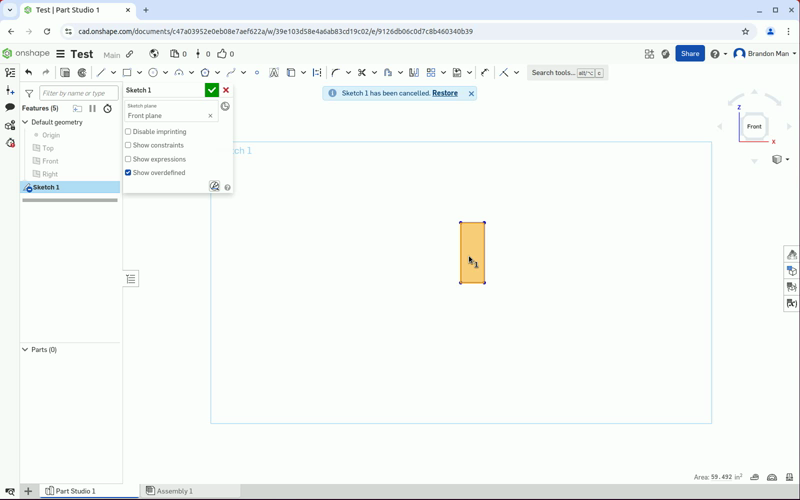
mouse_move(73, 352)
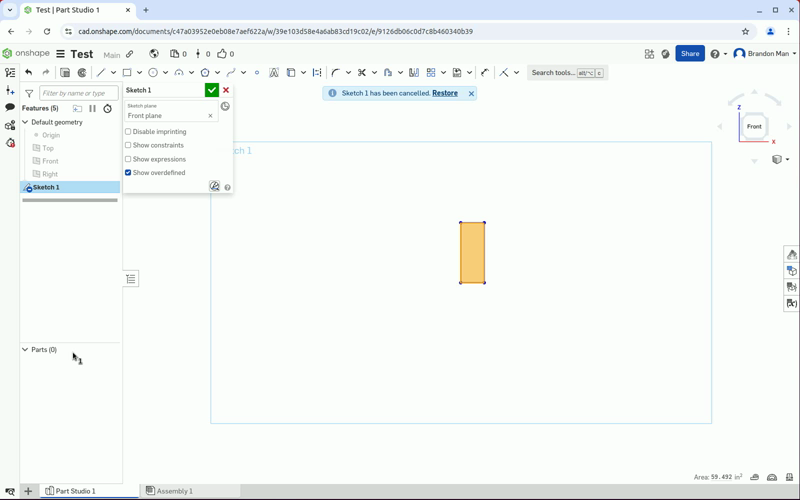
key(shift+y)
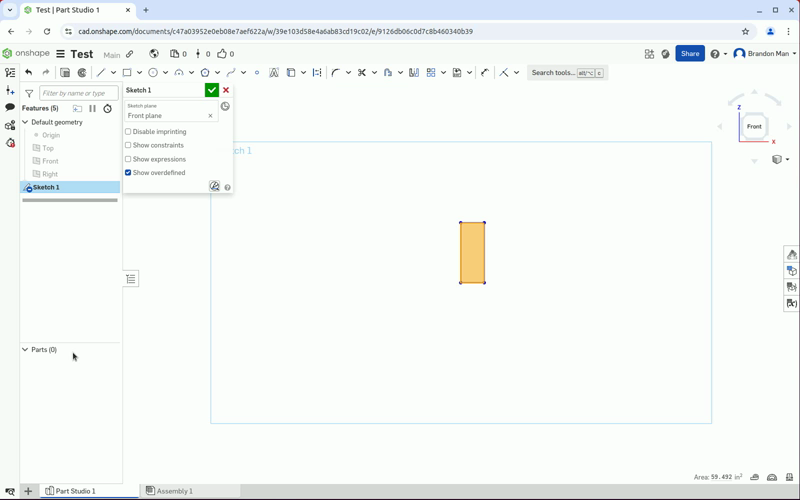
key(shift+e)
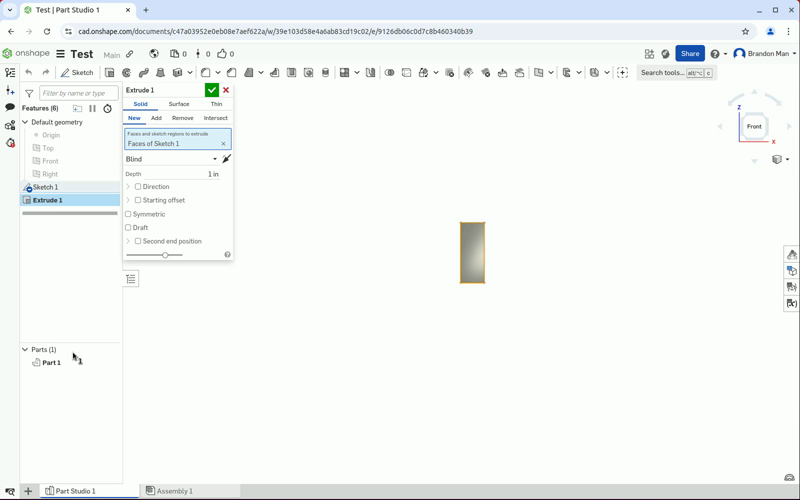
mouse_move(143, 106)
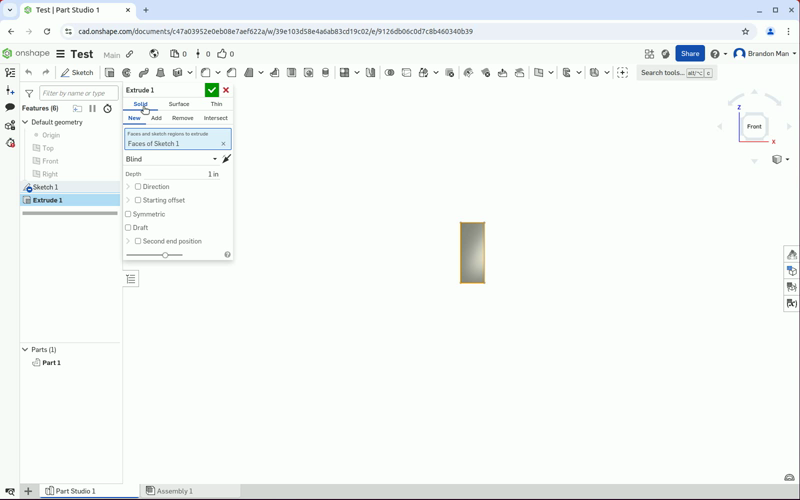
click(143, 106)
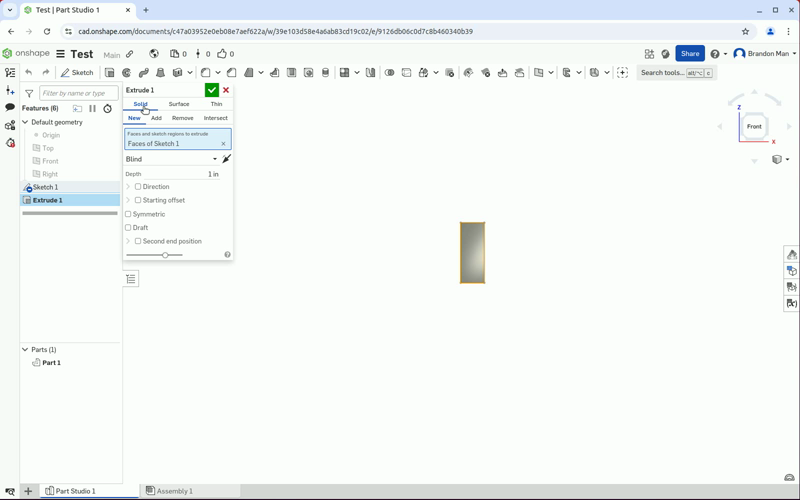
mouse_move(137, 120)
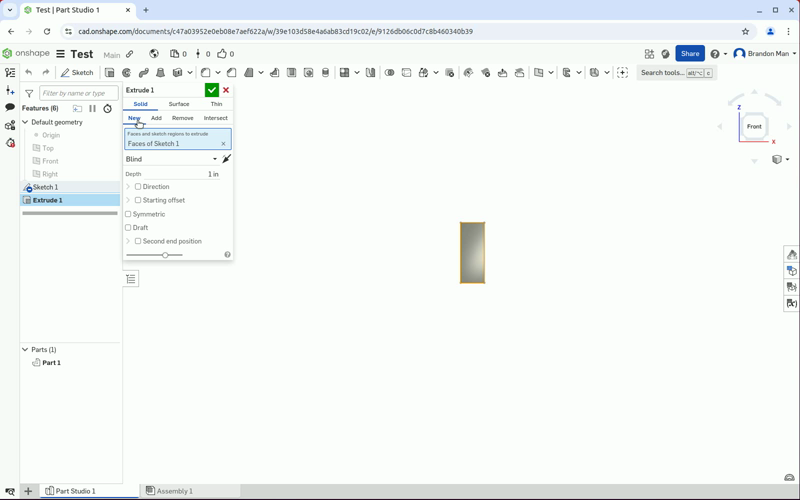
click(137, 120)
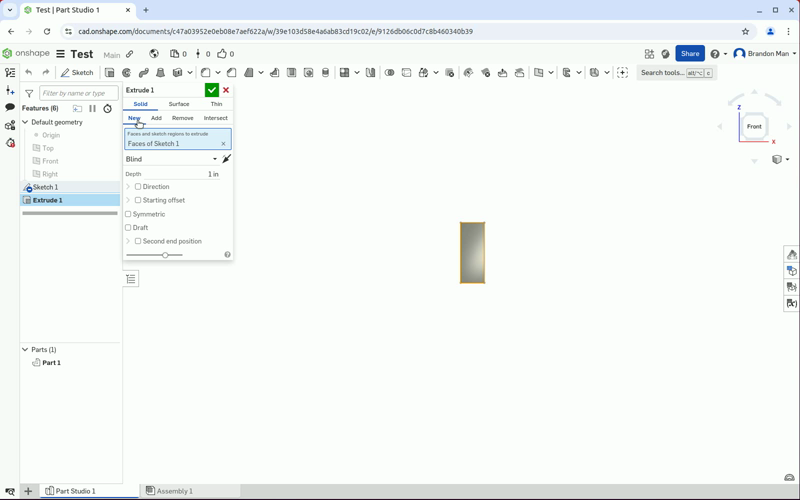
key(tab, 4)
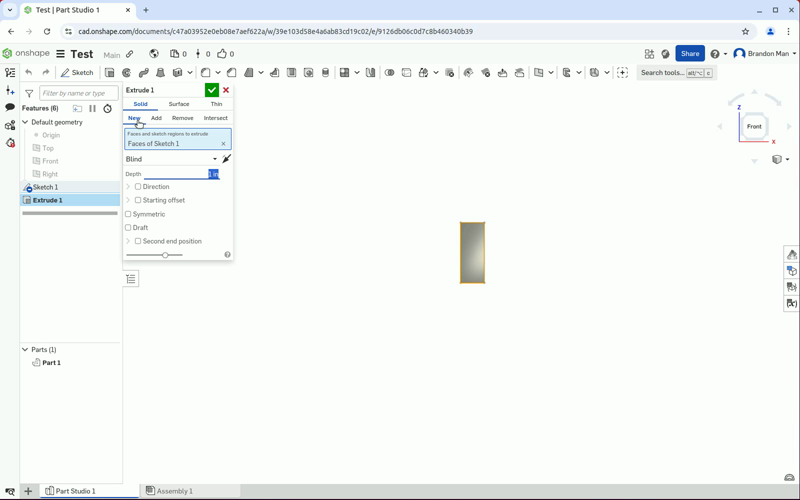
text(3.37)
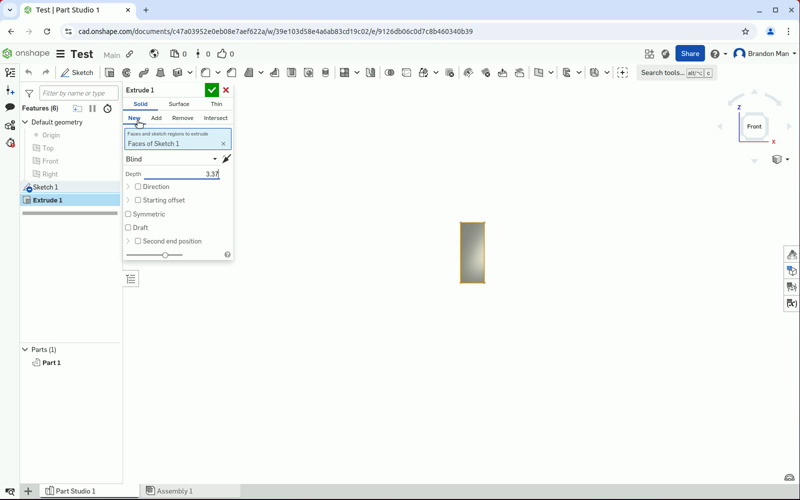
key(enter)
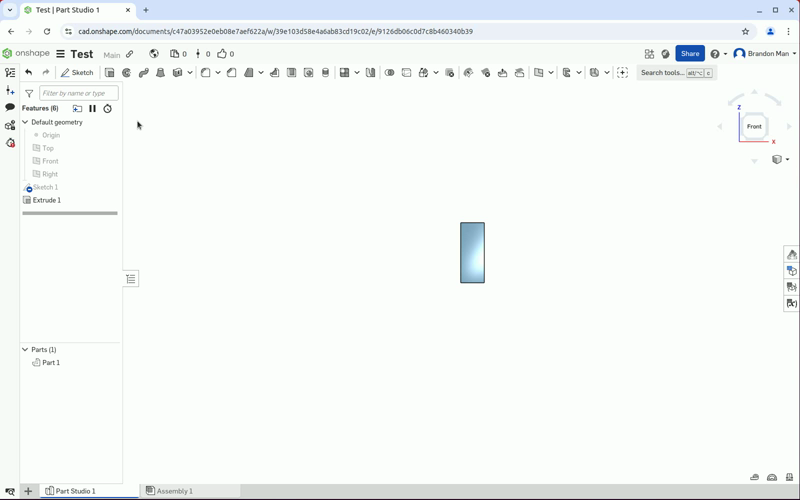
key(shift+h)
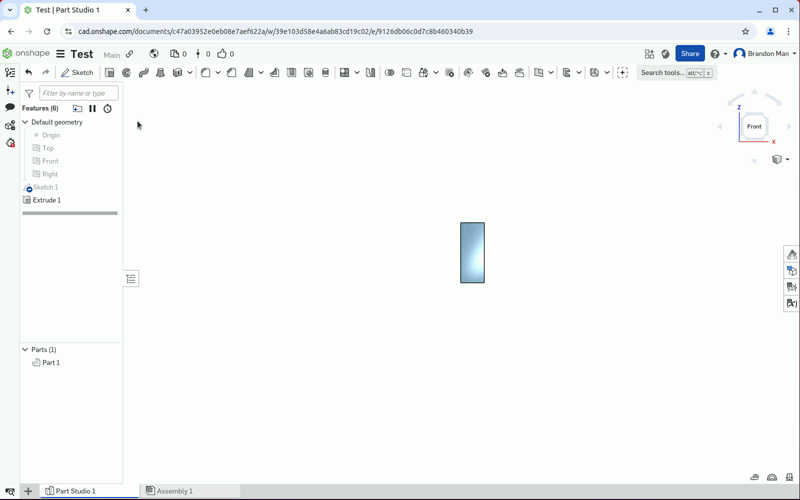
key(shift+h)
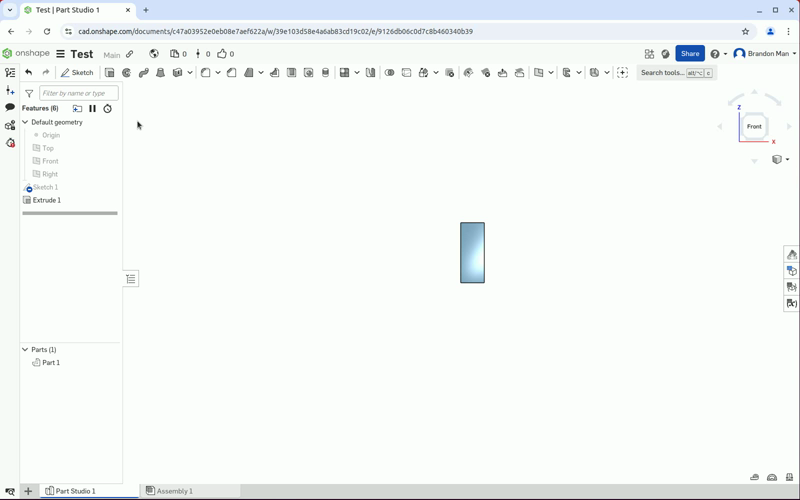
mouse_move(73, 189)
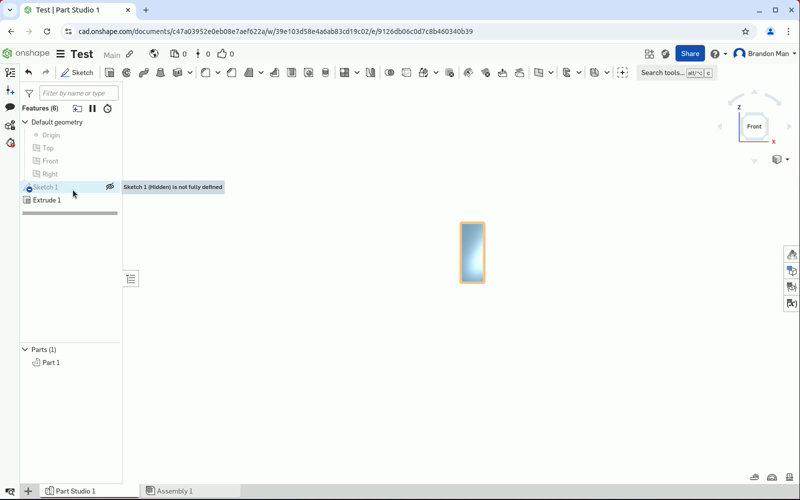
click(73, 189)
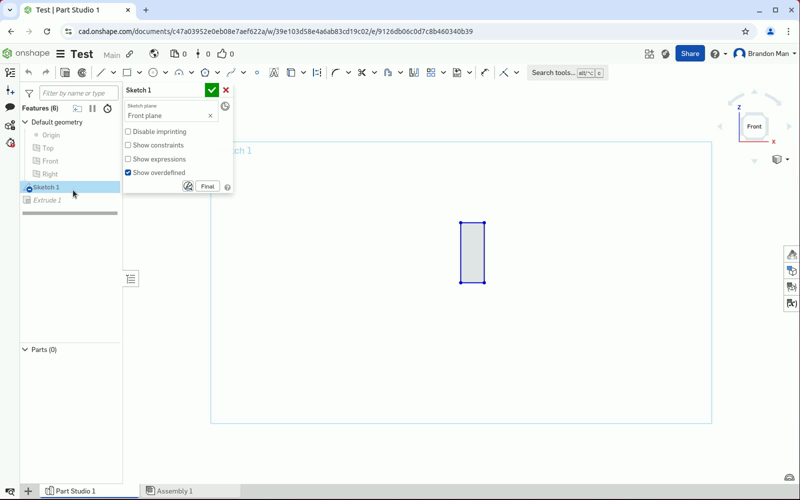
mouse_move(229, 92)
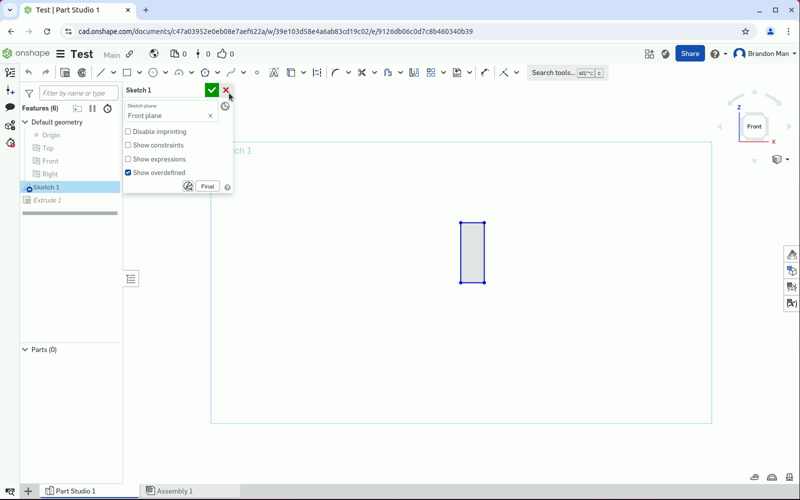
click(229, 92)
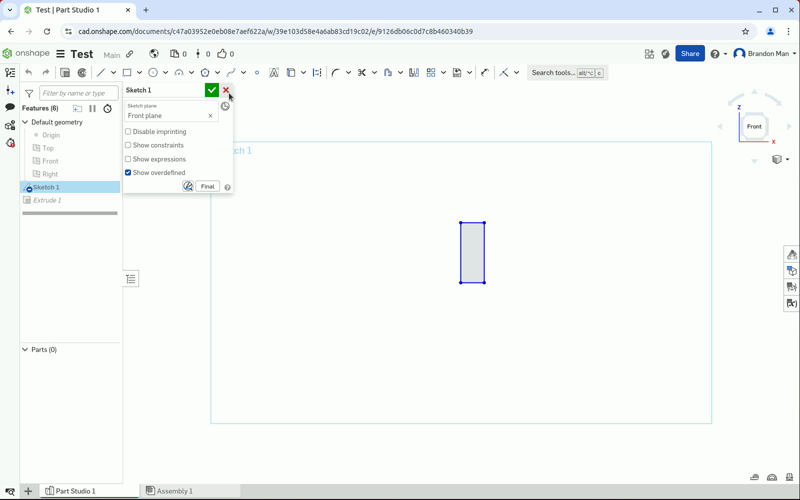
key(shift+s)
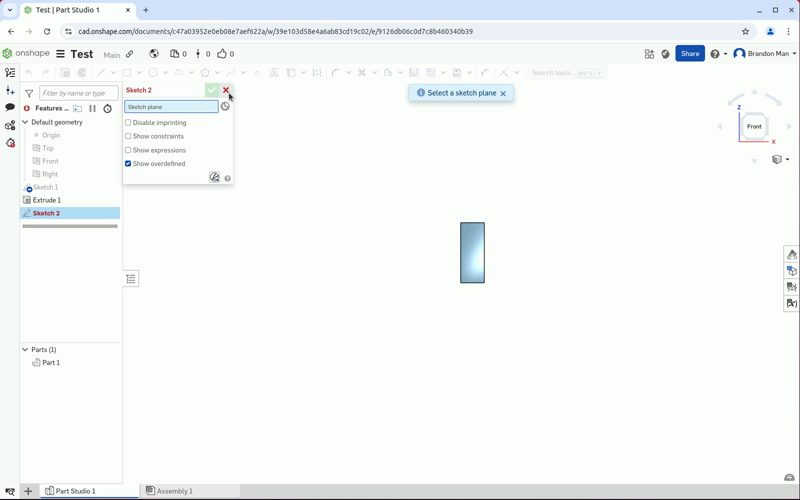
mouse_move(73, 163)
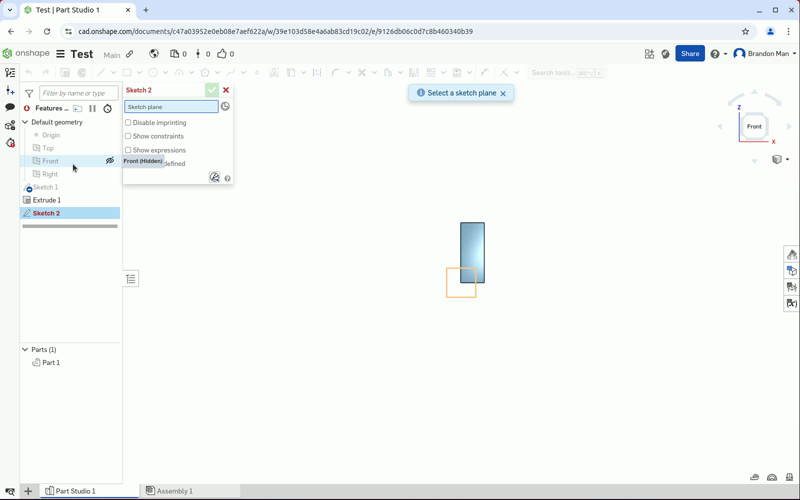
click(73, 163)
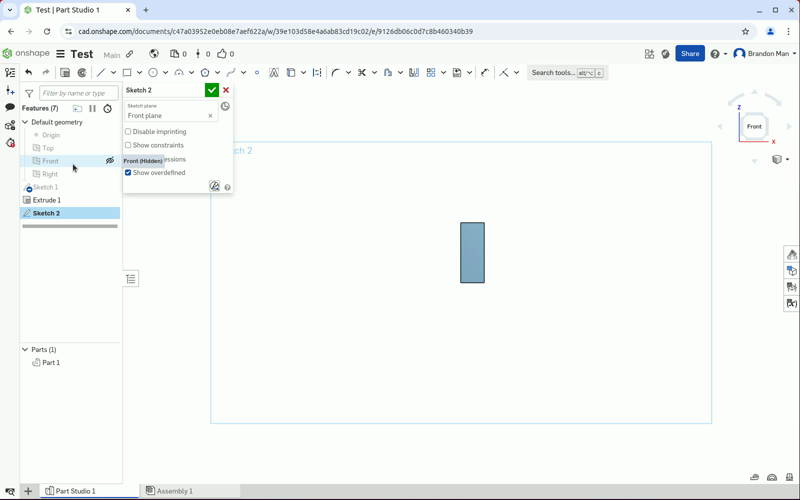
mouse_move(73, 352)
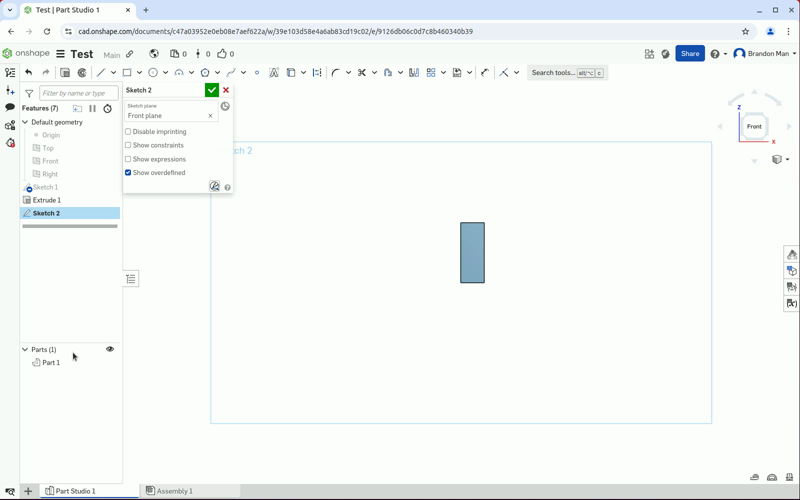
key(y)
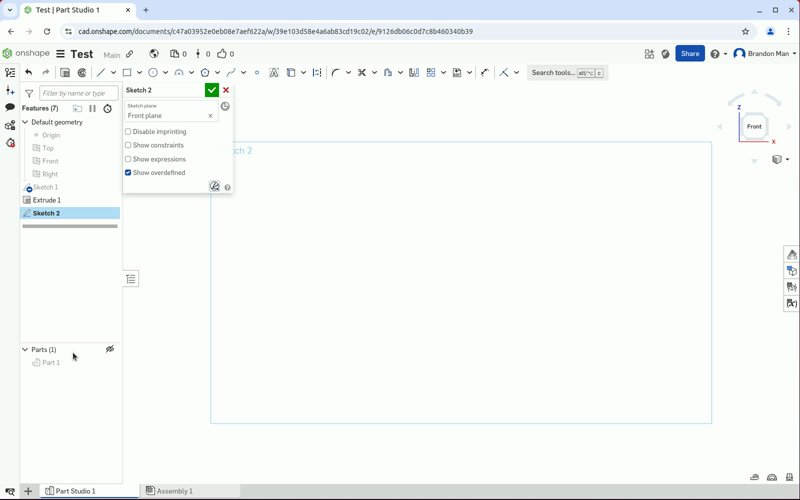
key(l)
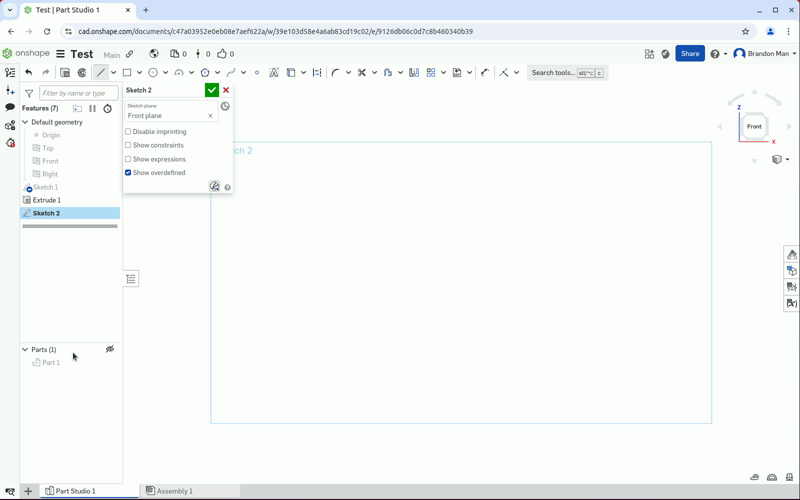
key_down(shift)
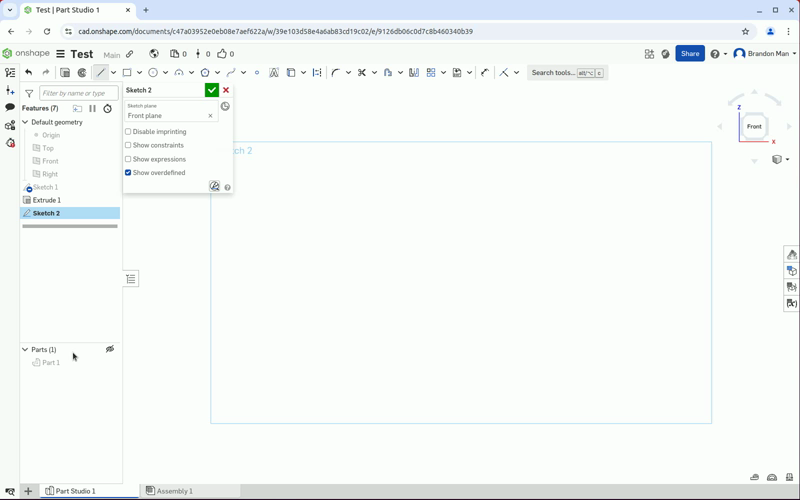
mouse_move(434, 170)
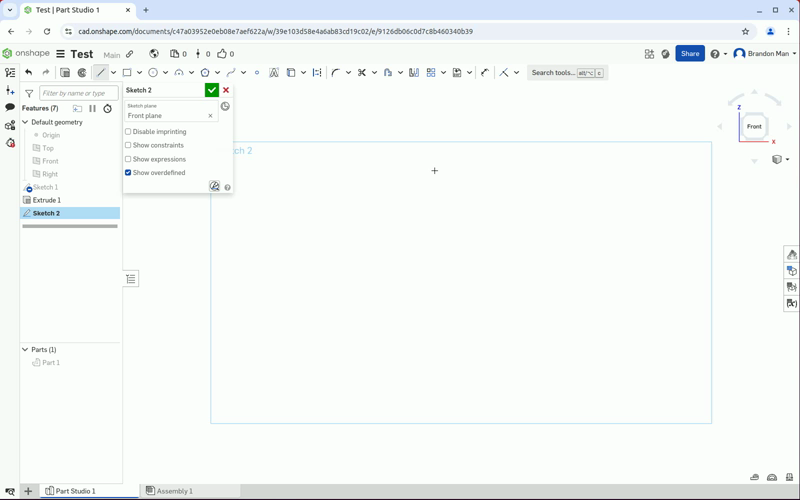
click(434, 170)
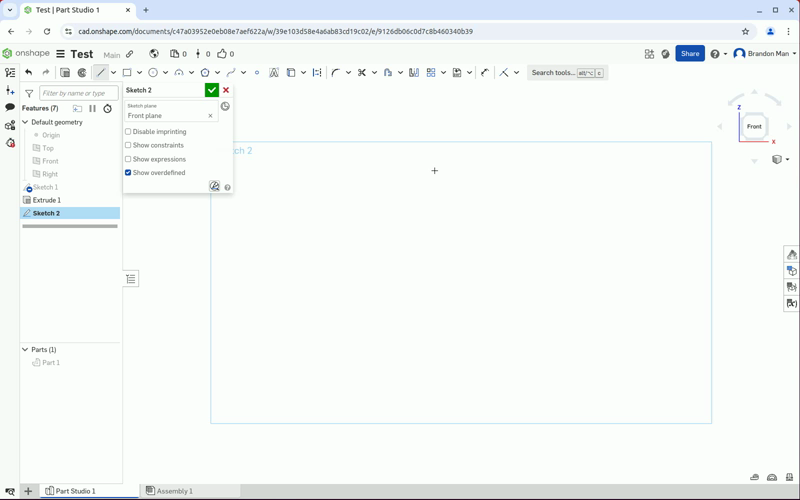
key_up(shift)
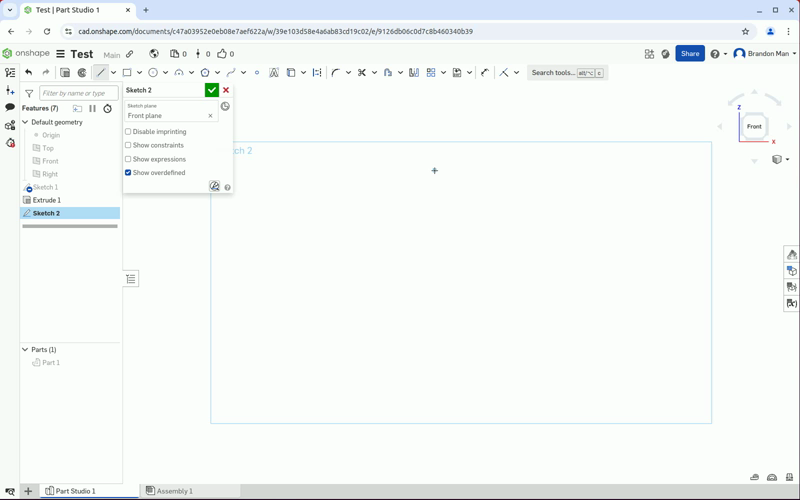
key_down(shift)
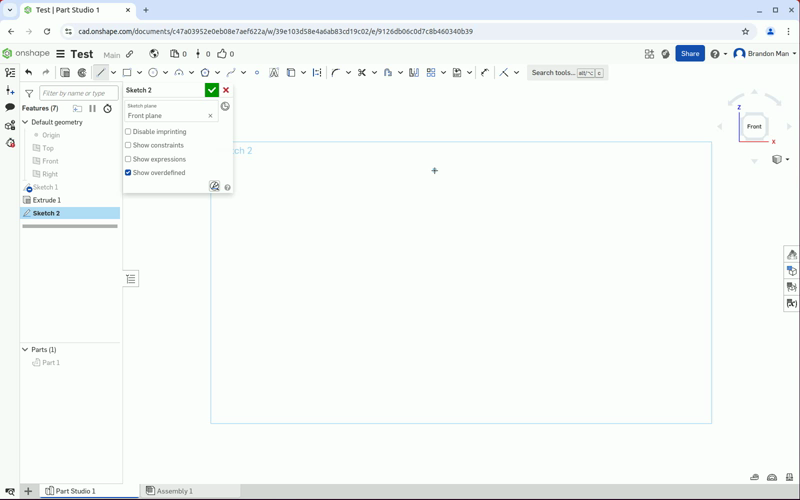
mouse_move(464, 170)
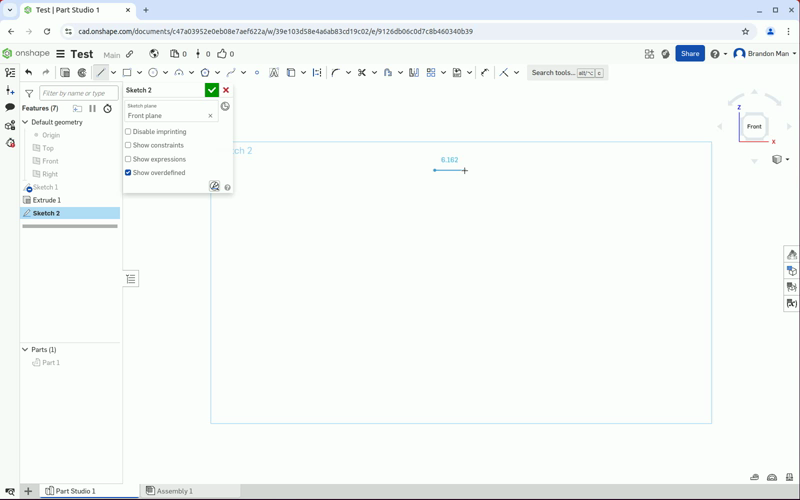
mouse_move(461, 223)
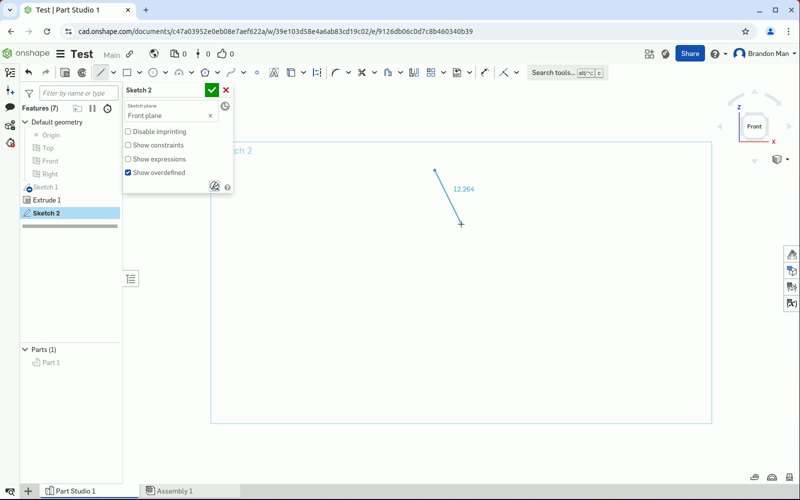
click(461, 223)
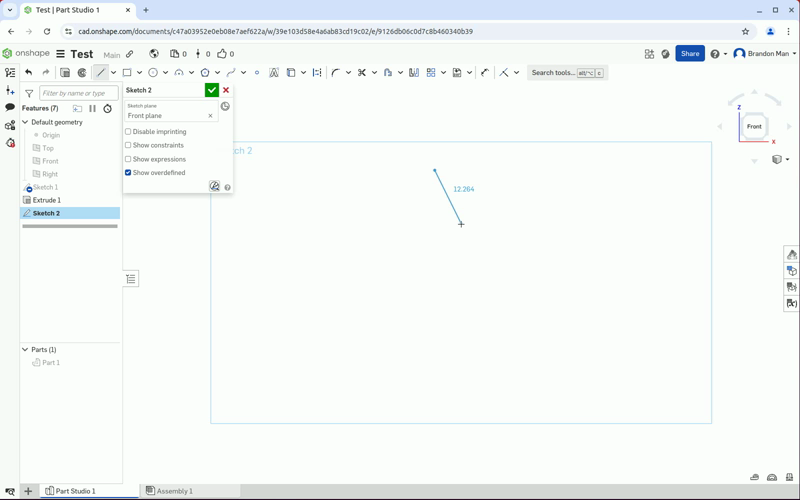
key_up(shift)
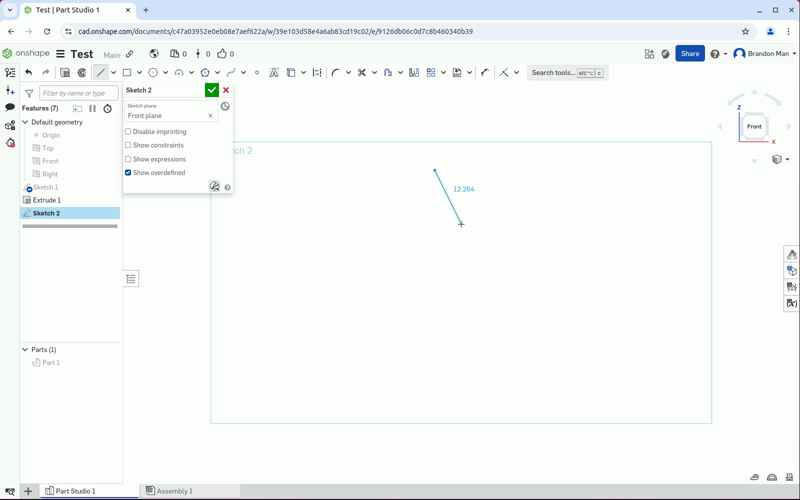
key_down(shift)
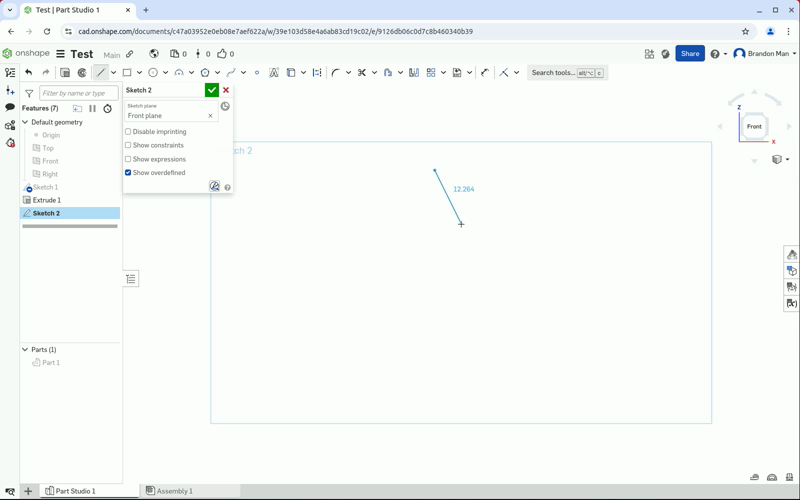
mouse_move(491, 223)
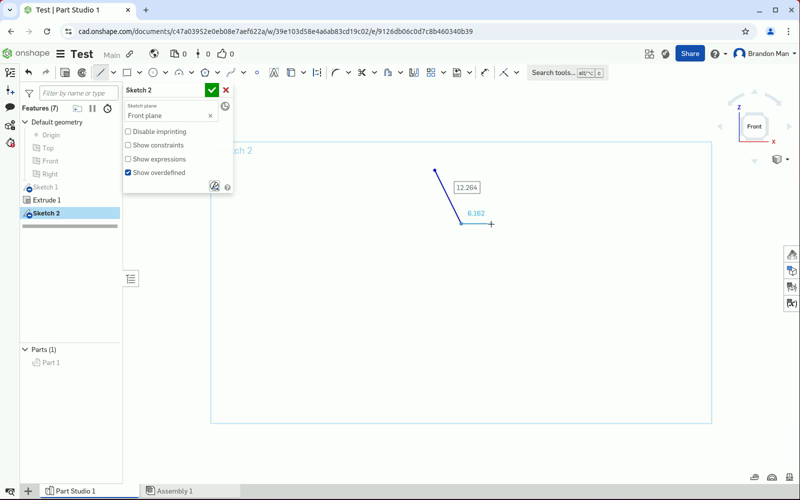
mouse_move(484, 223)
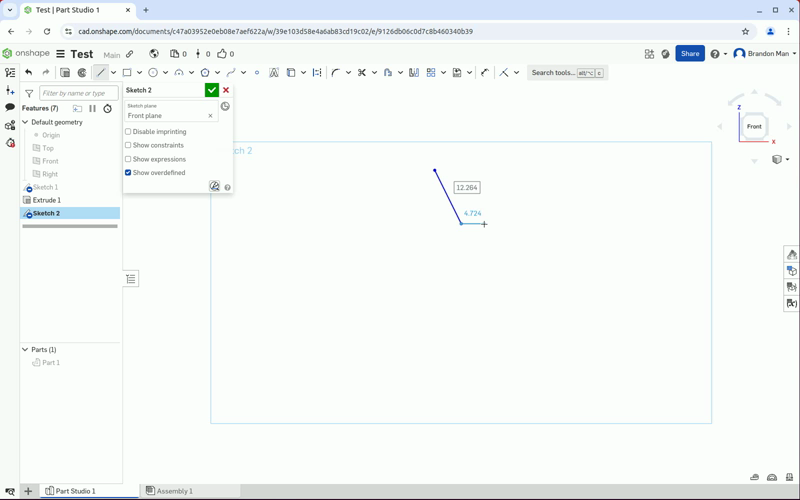
click(484, 223)
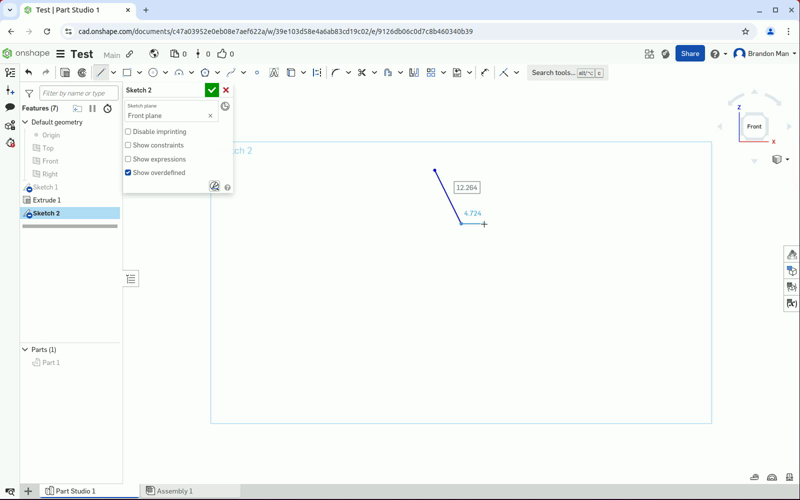
key_up(shift)
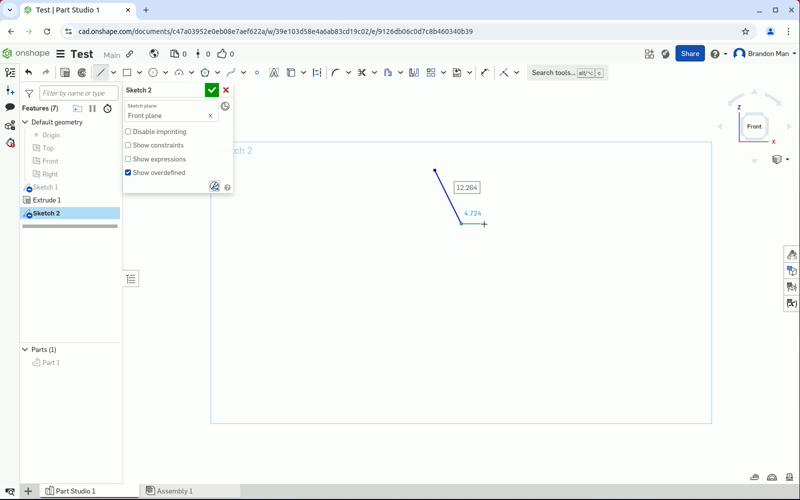
key_down(shift)
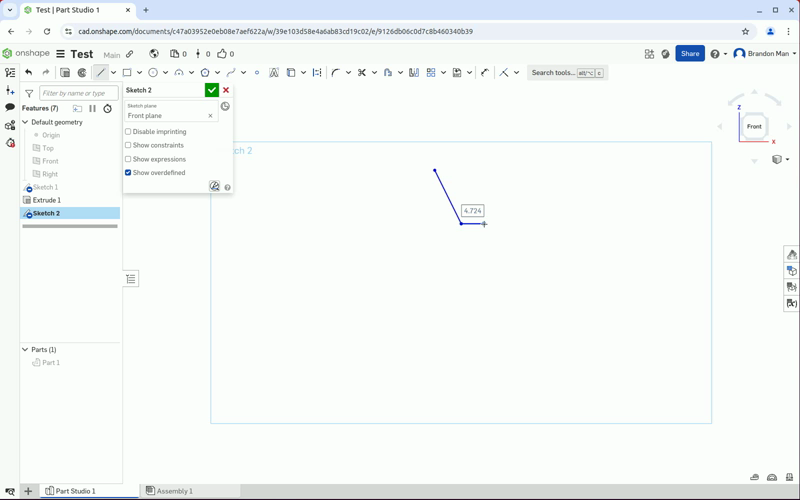
mouse_move(514, 223)
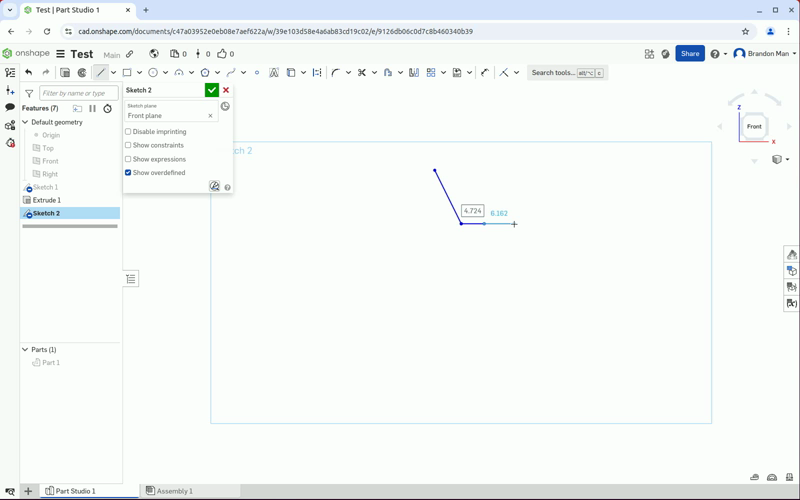
mouse_move(510, 170)
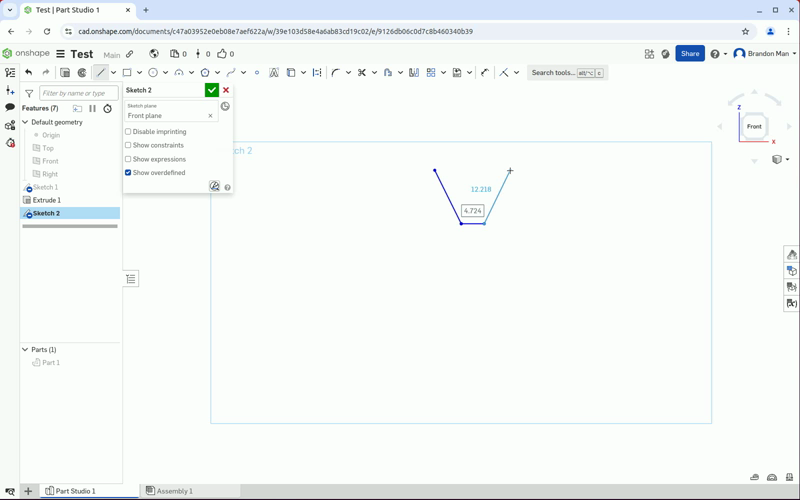
click(510, 170)
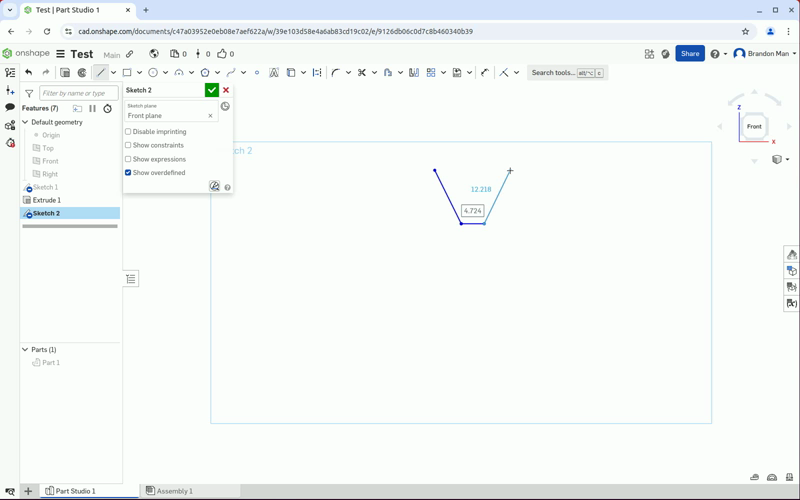
key_up(shift)
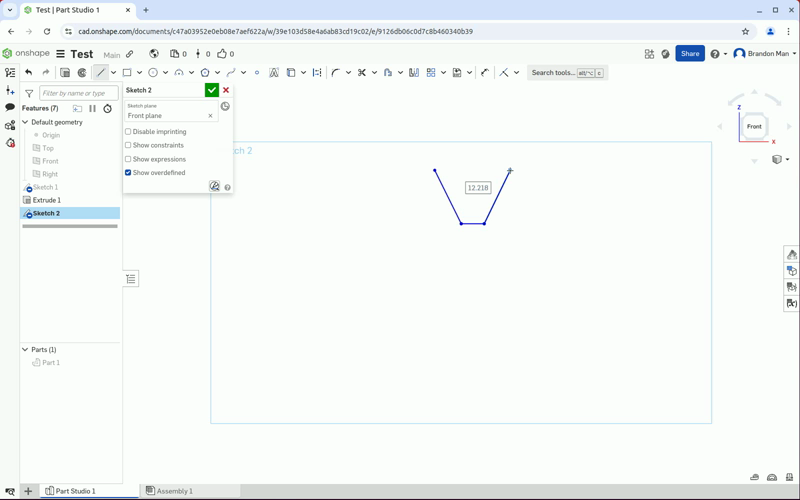
key_down(shift)
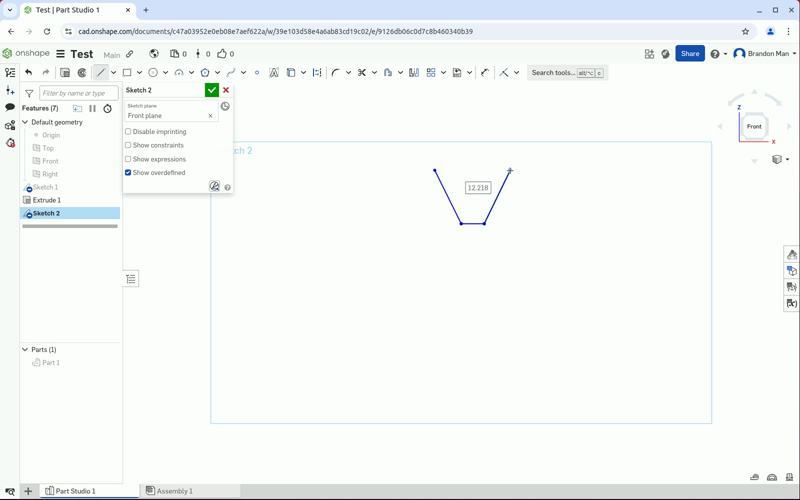
mouse_move(434, 170)
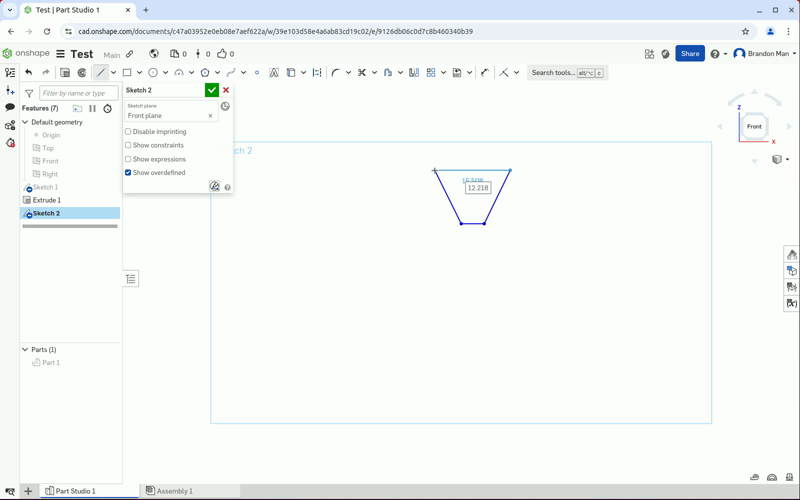
key_up(shift)
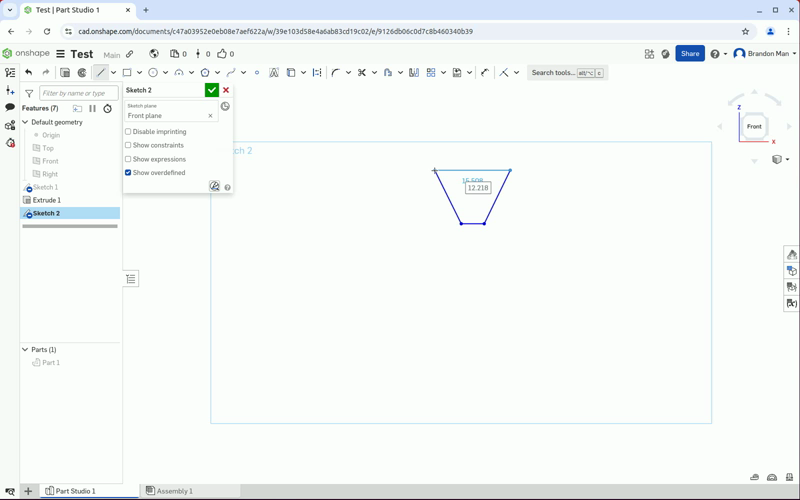
click(434, 170)
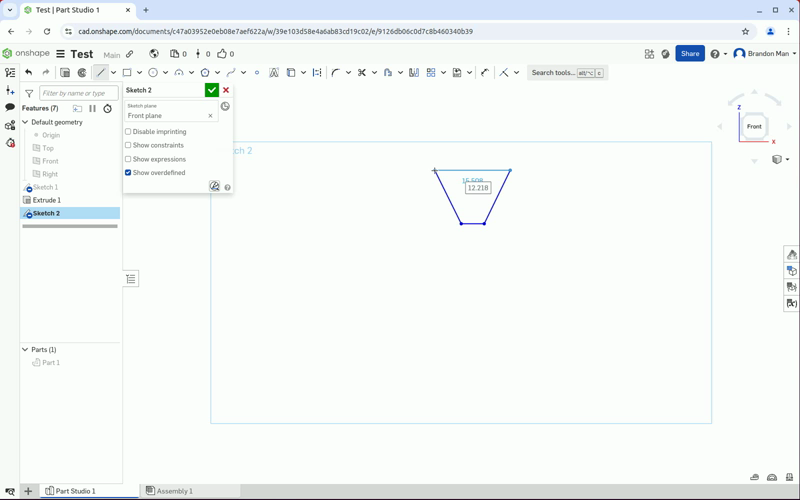
key(esc)
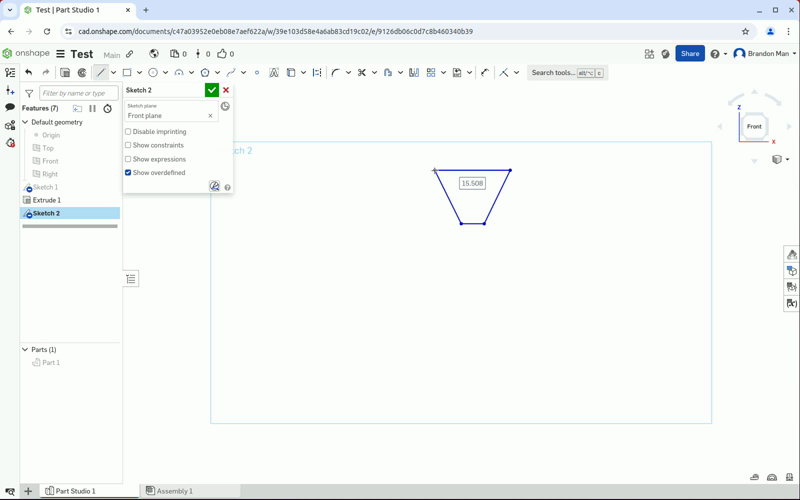
mouse_move(477, 190)
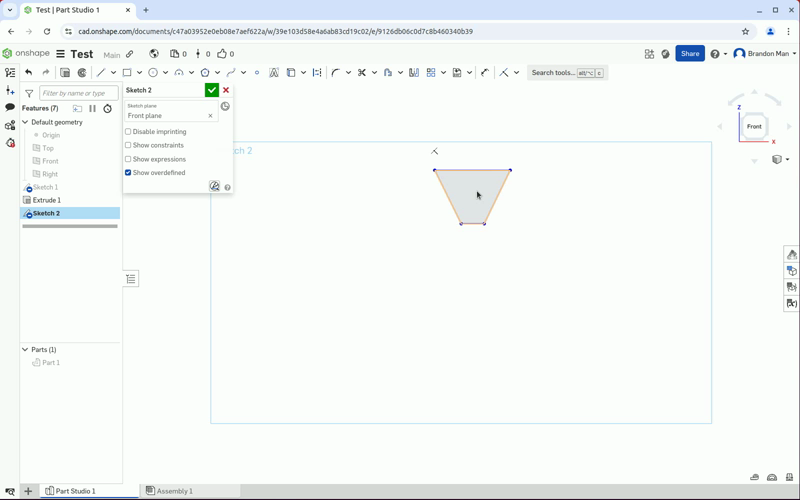
click(477, 190)
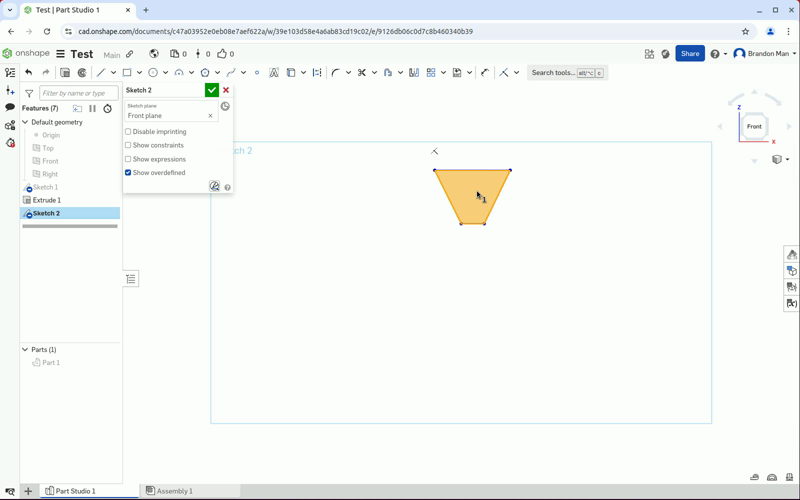
mouse_move(73, 352)
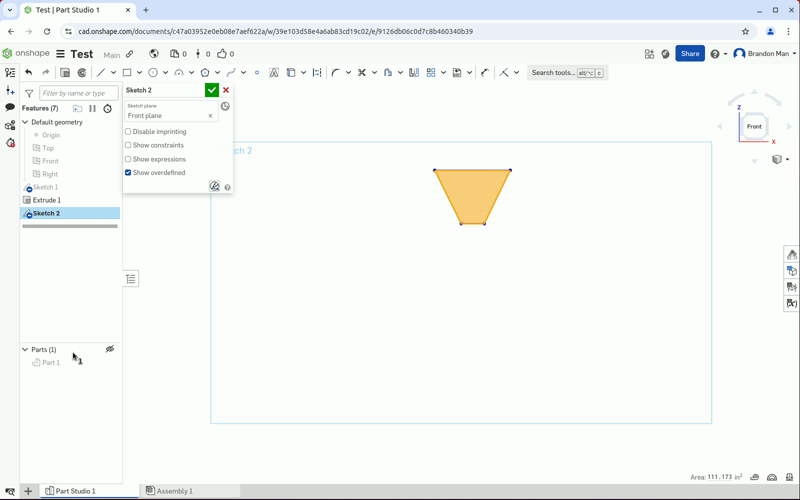
key(shift+y)
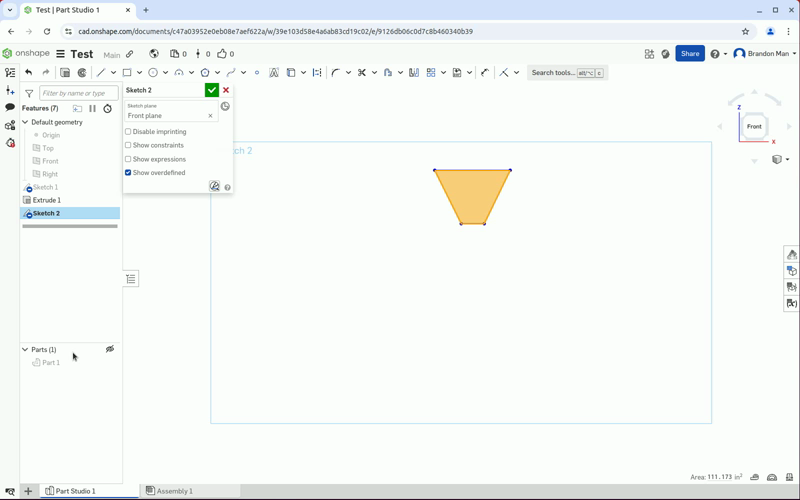
key(shift+e)
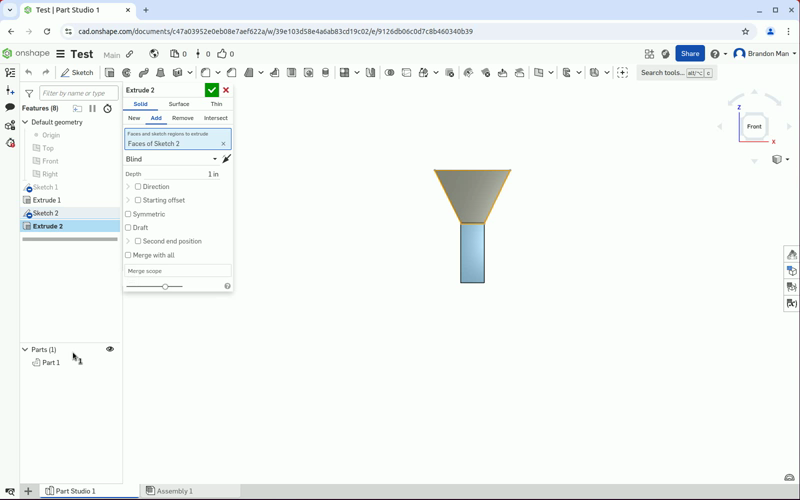
mouse_move(143, 106)
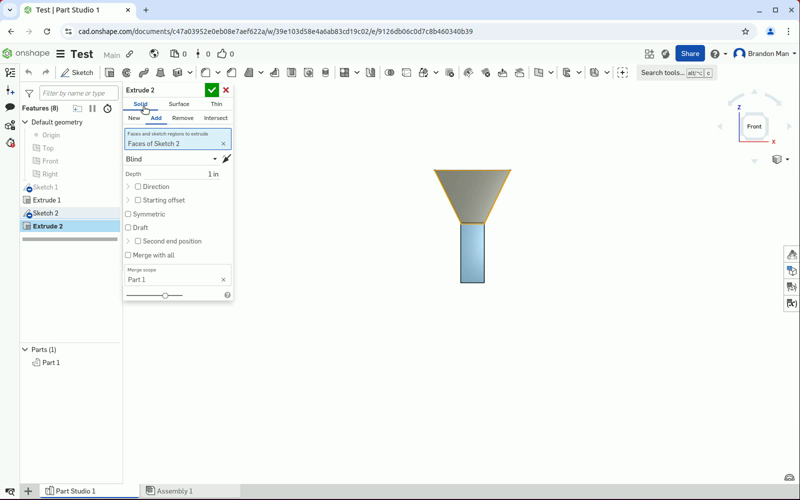
click(143, 106)
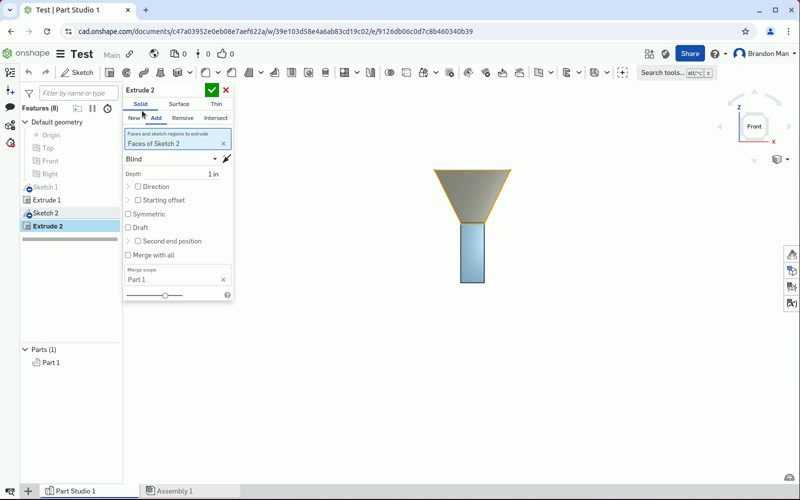
mouse_move(137, 120)
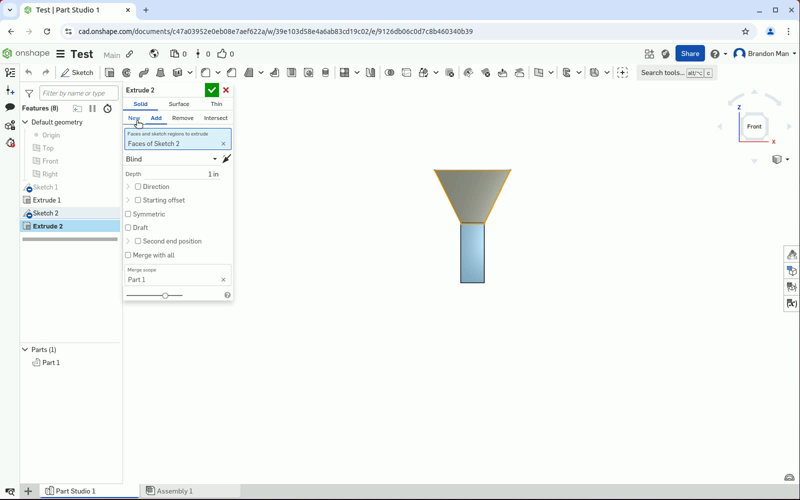
click(137, 120)
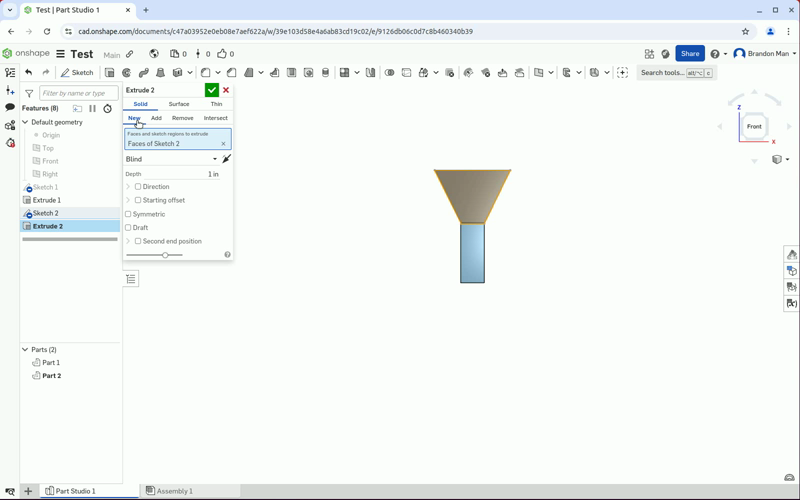
key(tab, 4)
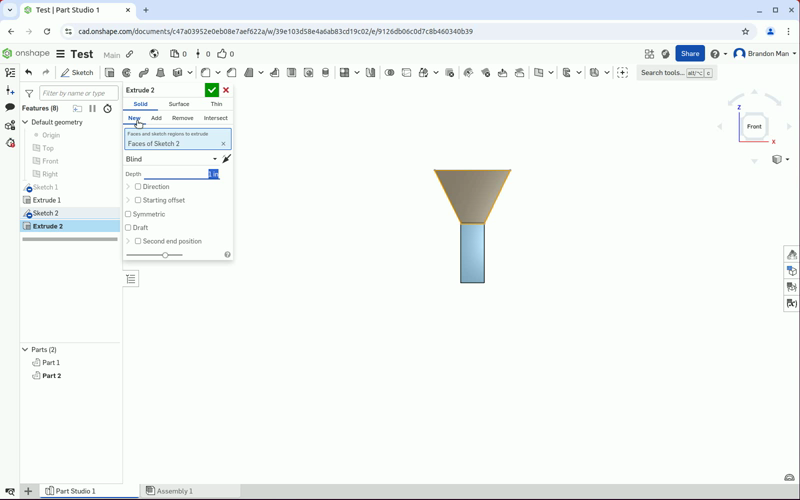
text(3.37)
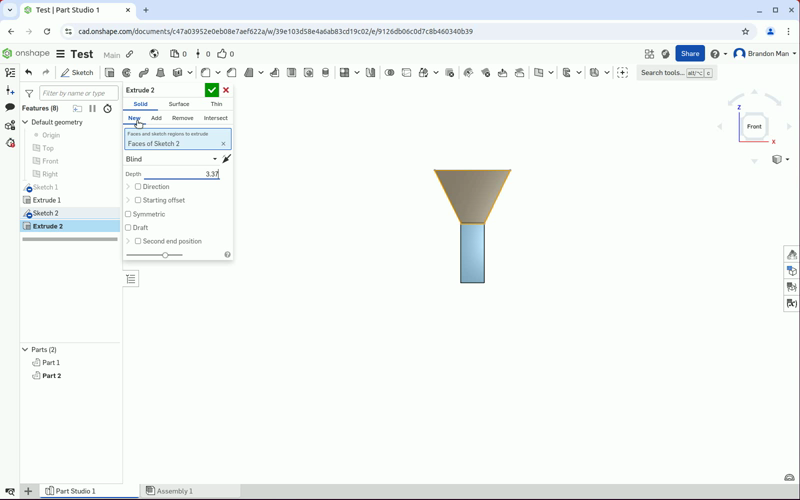
key(enter)
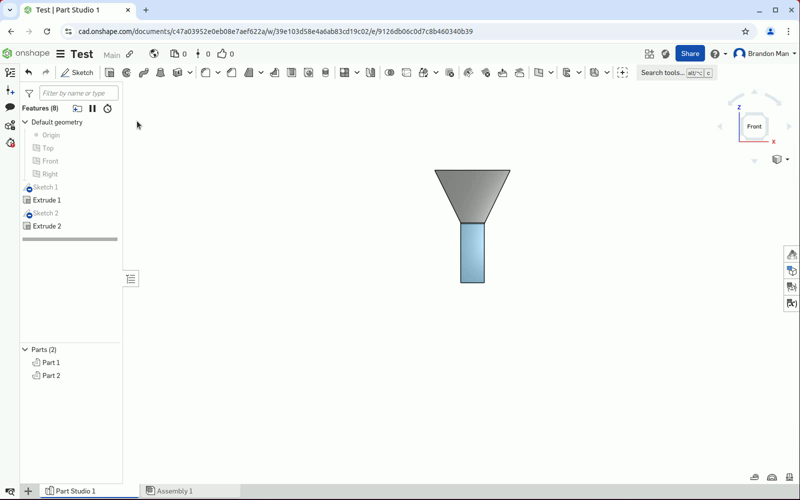
key(shift+h)
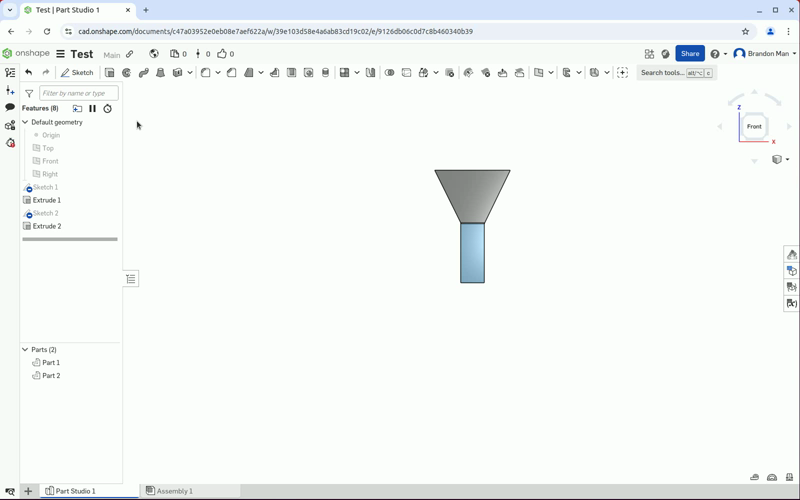
key(shift+h)
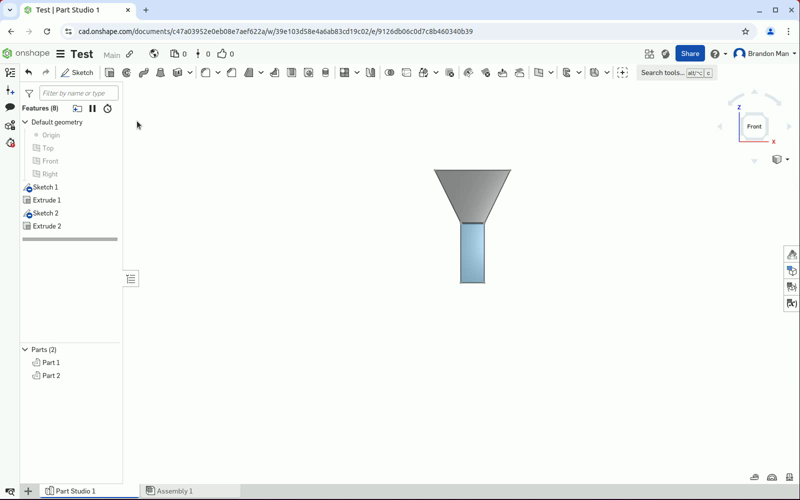
key(shift+7)
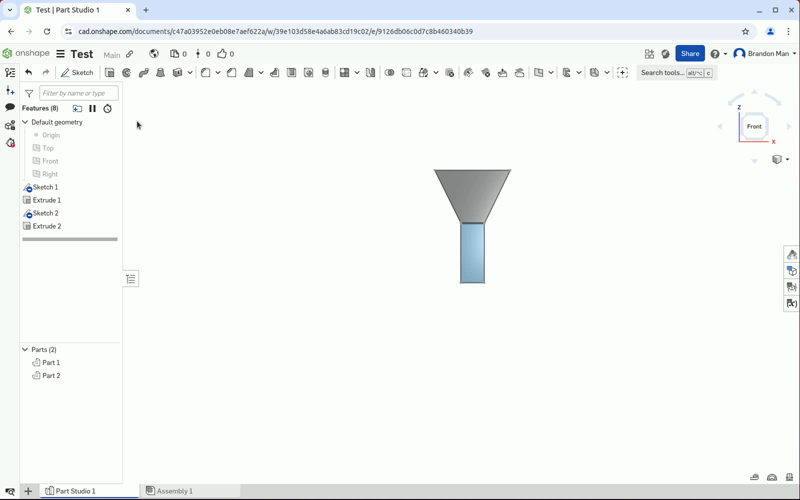
key(left, 2)
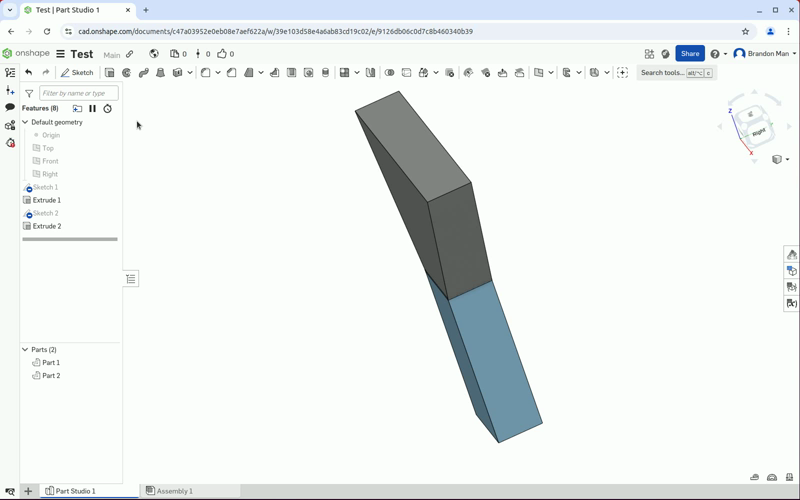
key(down, 2)
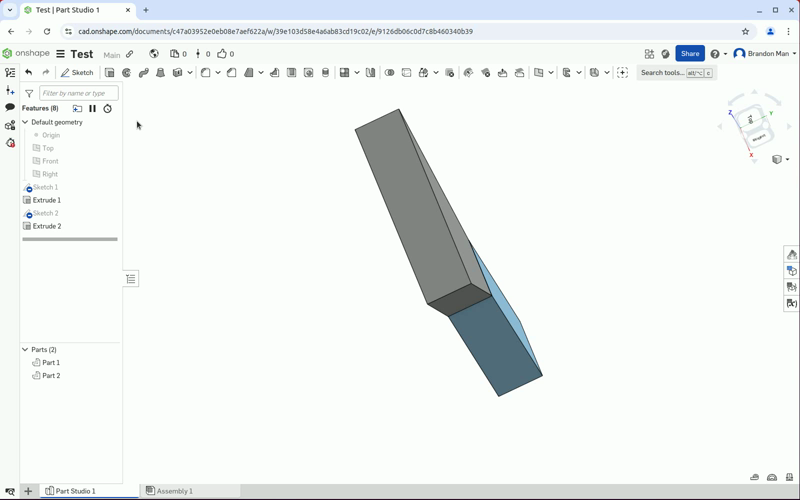
key(up, 2)
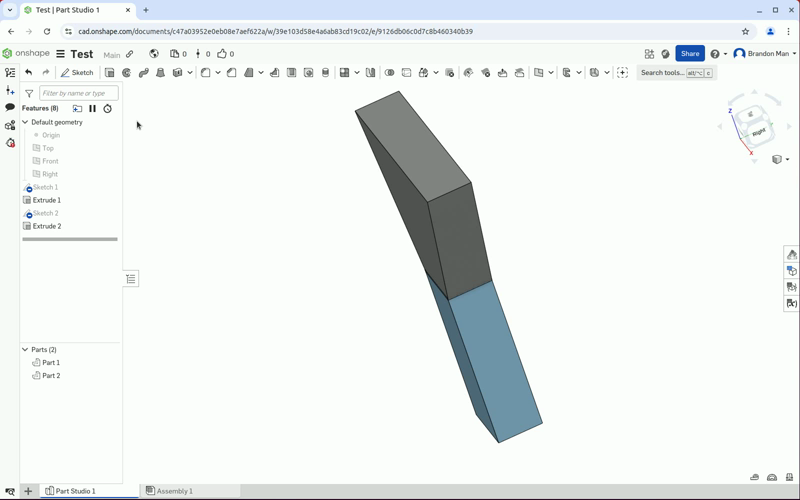
key(right, 2)
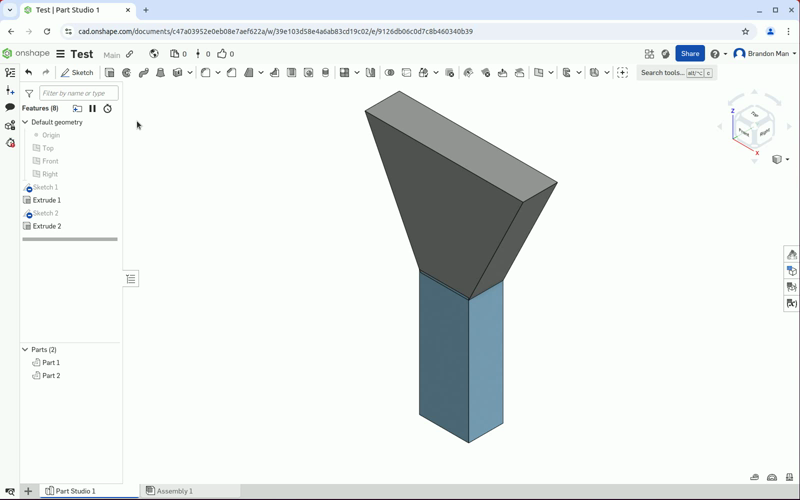
mouse_move(73, 189)
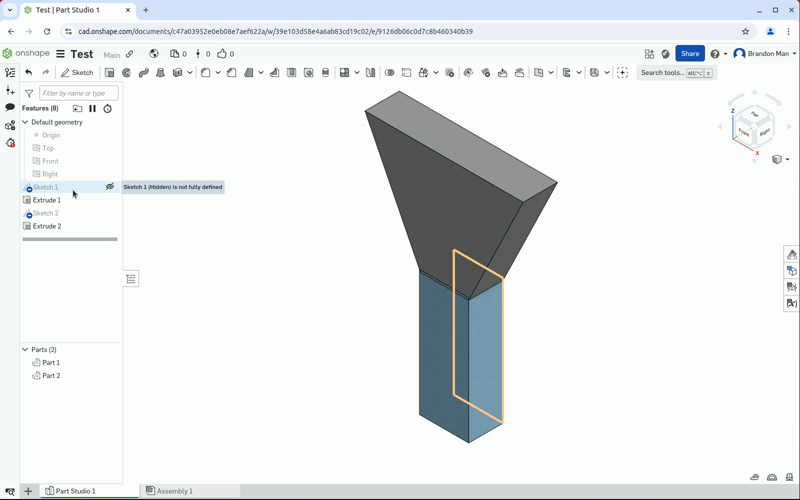
click(73, 189)